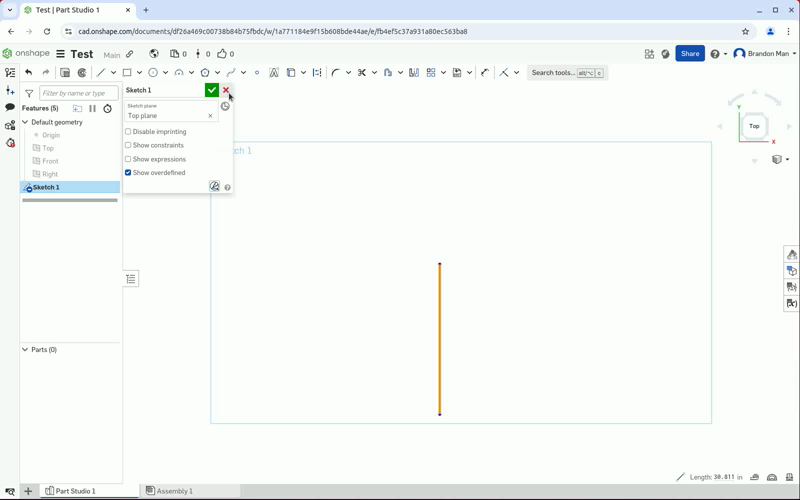
key(shift+h)
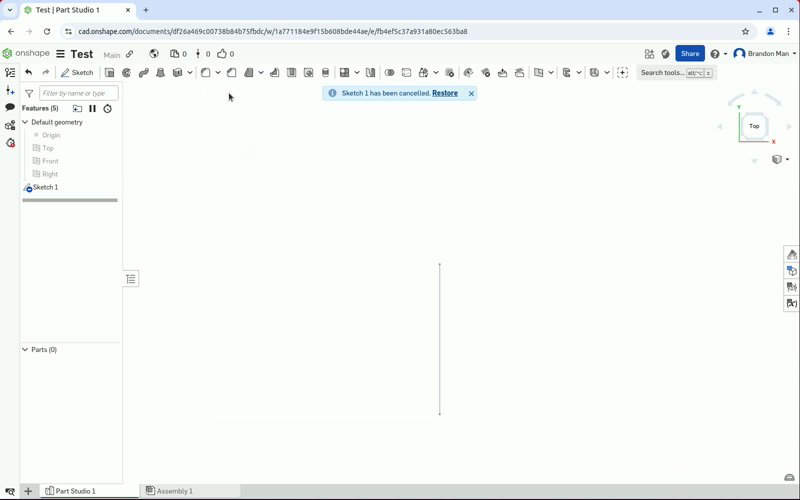
key(shift+s)
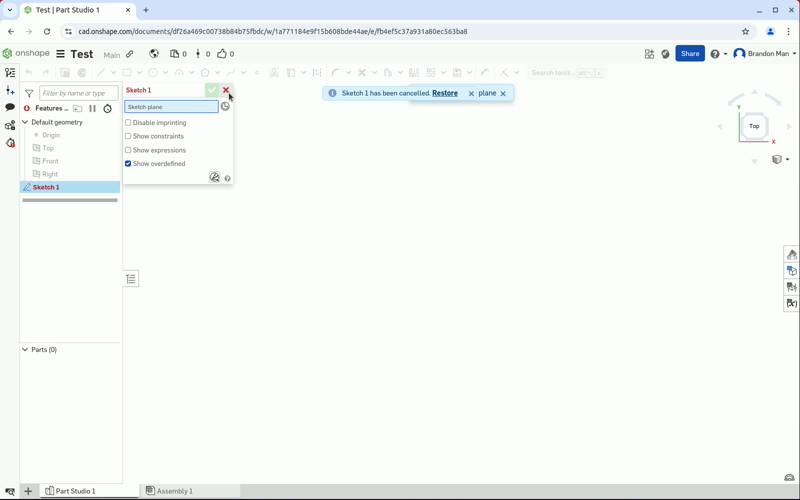
mouse_move(73, 150)
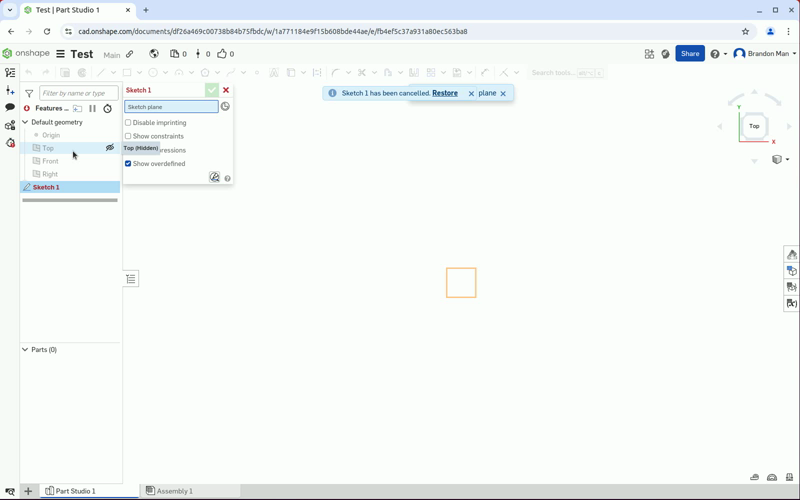
click(73, 150)
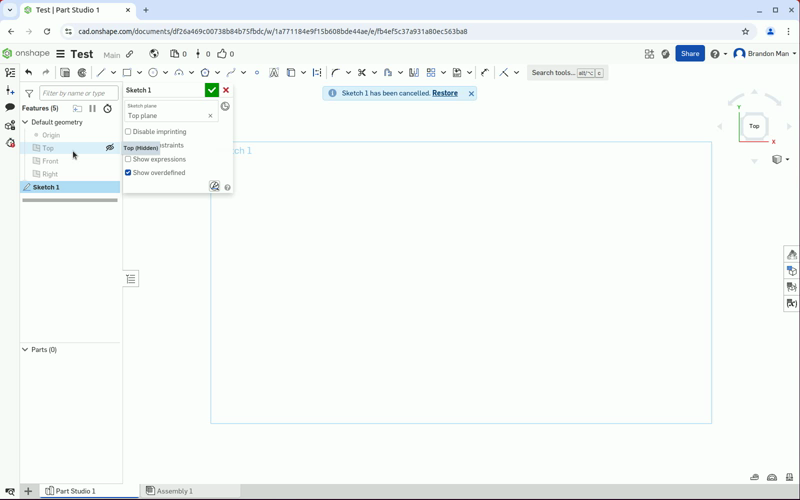
mouse_move(73, 352)
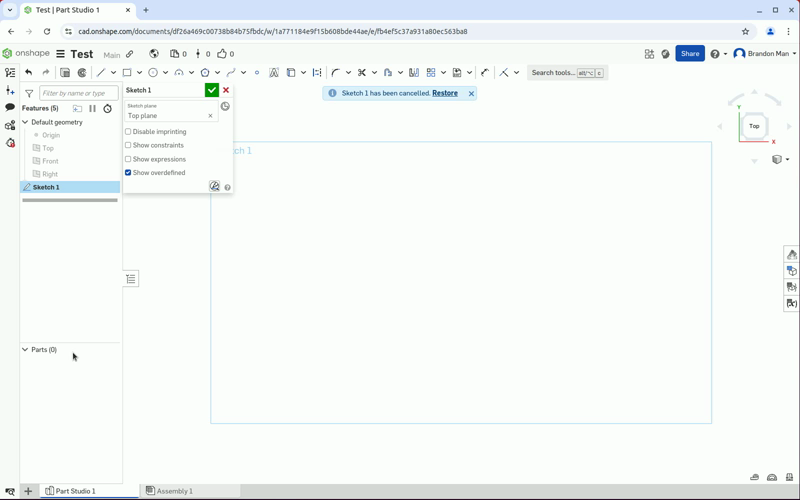
key(y)
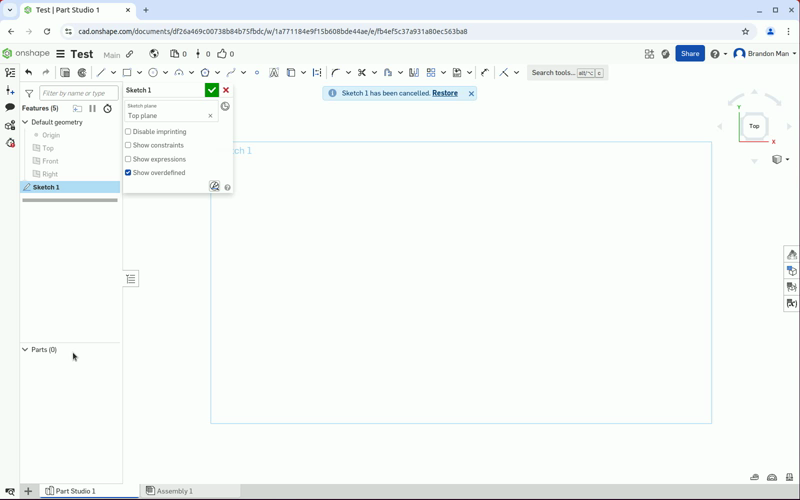
key(l)
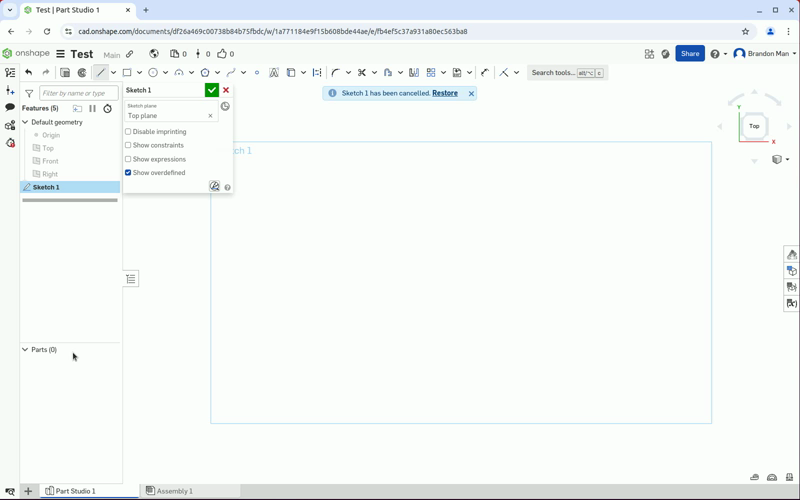
key_down(shift)
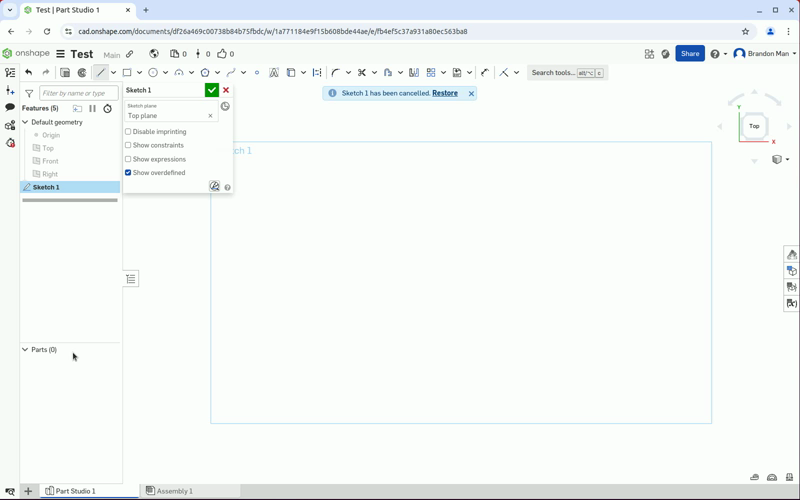
mouse_move(378, 336)
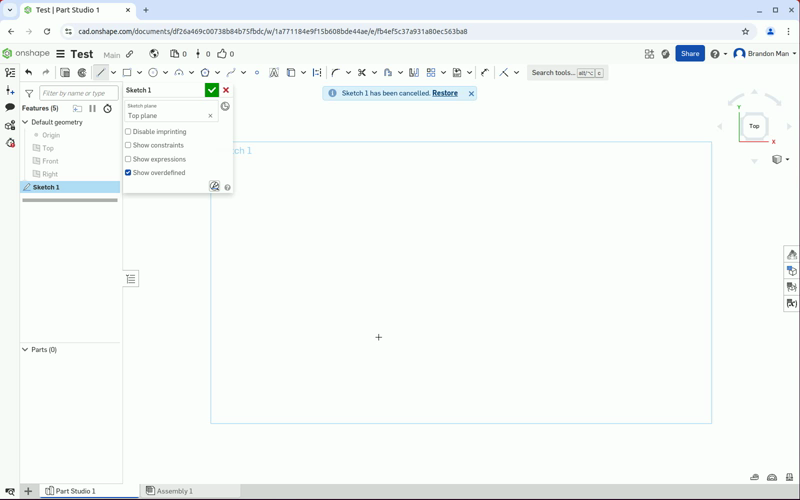
click(378, 336)
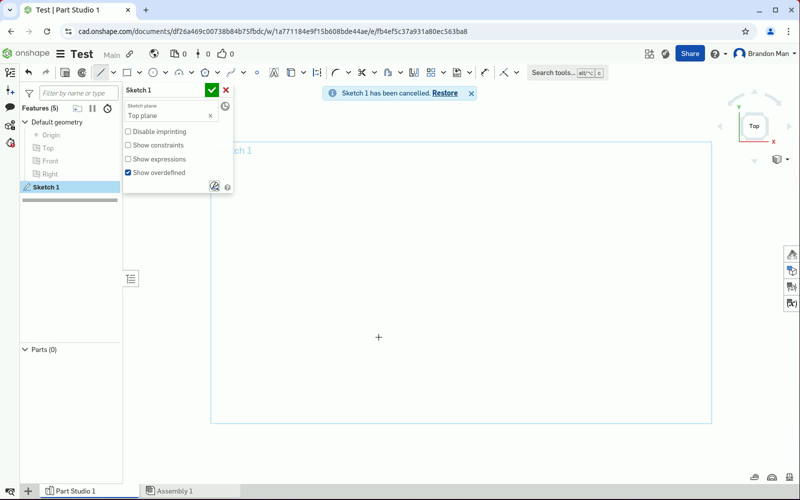
key_up(shift)
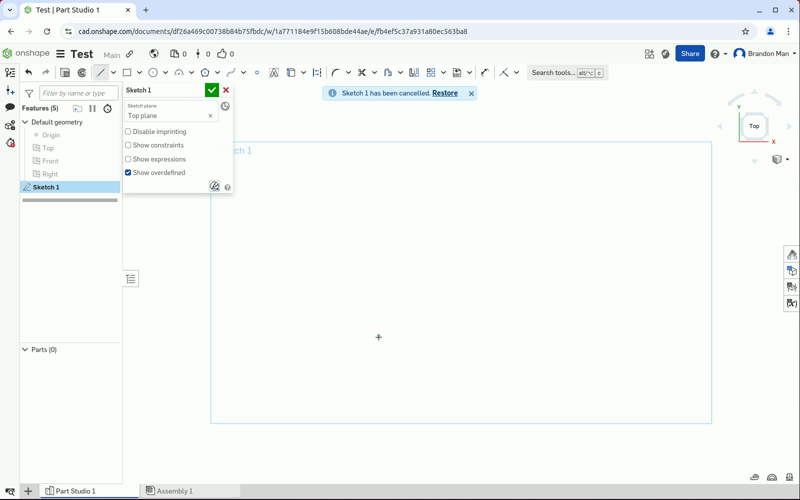
key_down(shift)
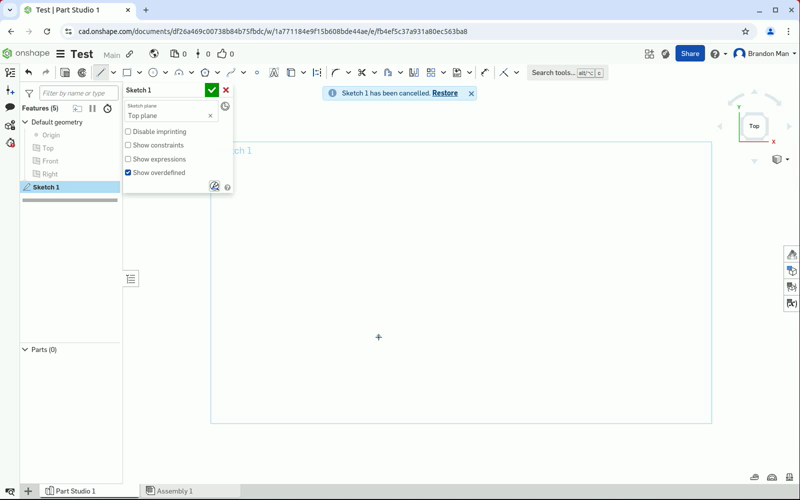
mouse_move(572, 336)
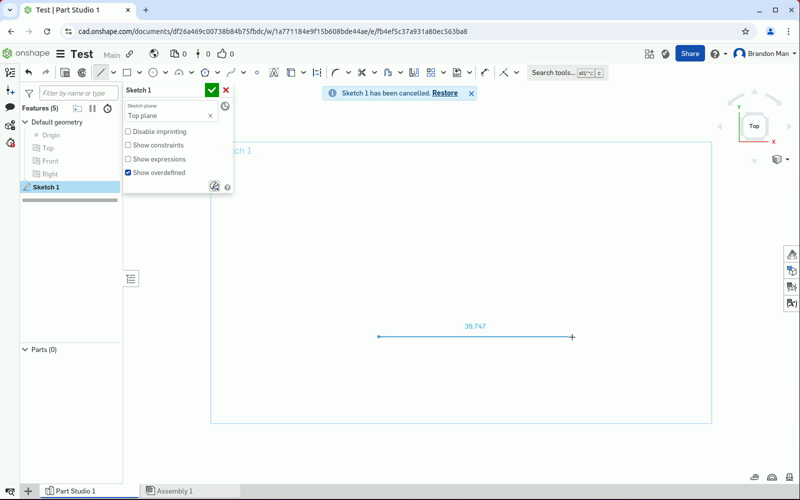
click(572, 336)
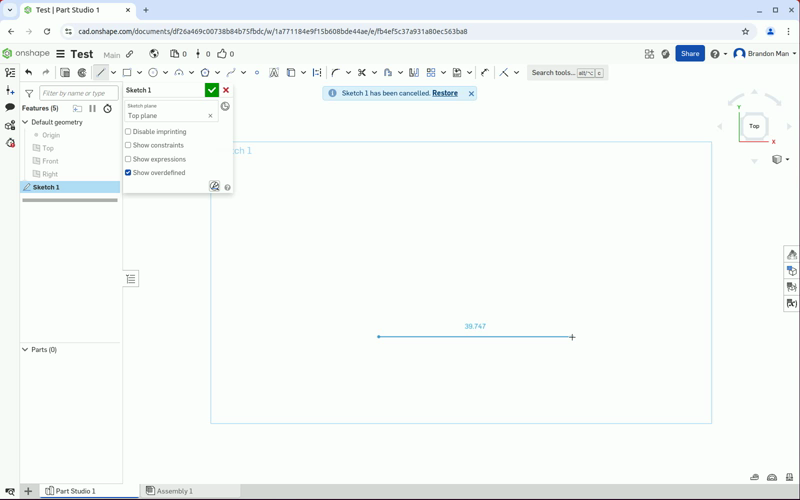
key_up(shift)
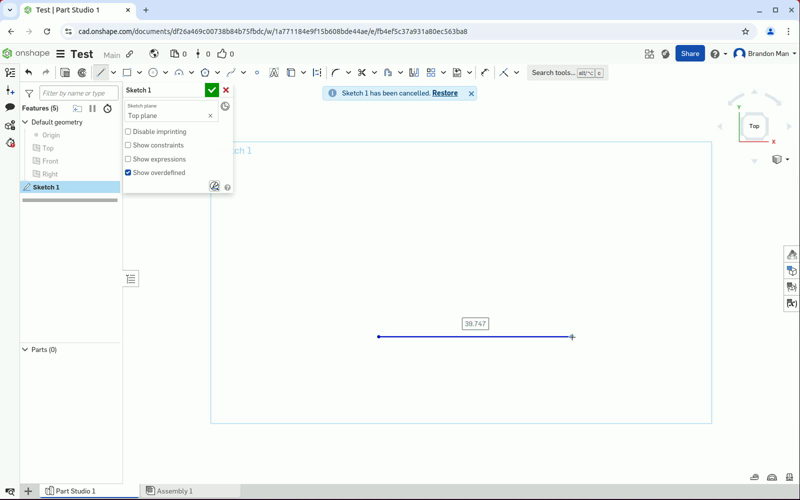
key_down(shift)
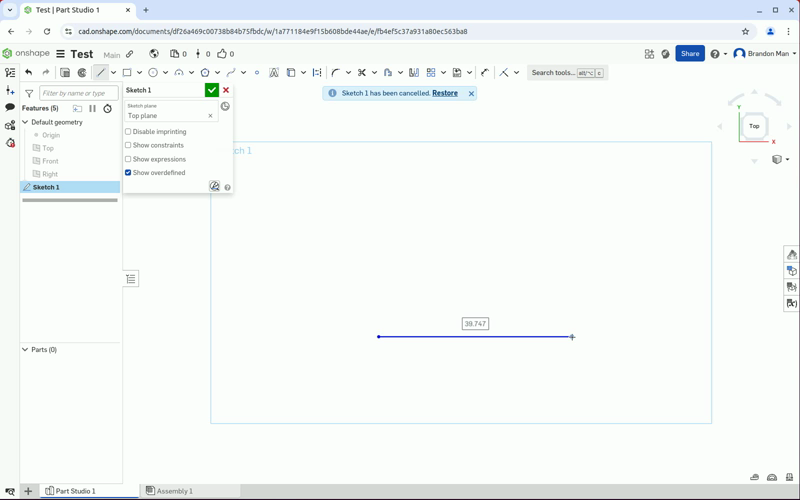
mouse_move(572, 238)
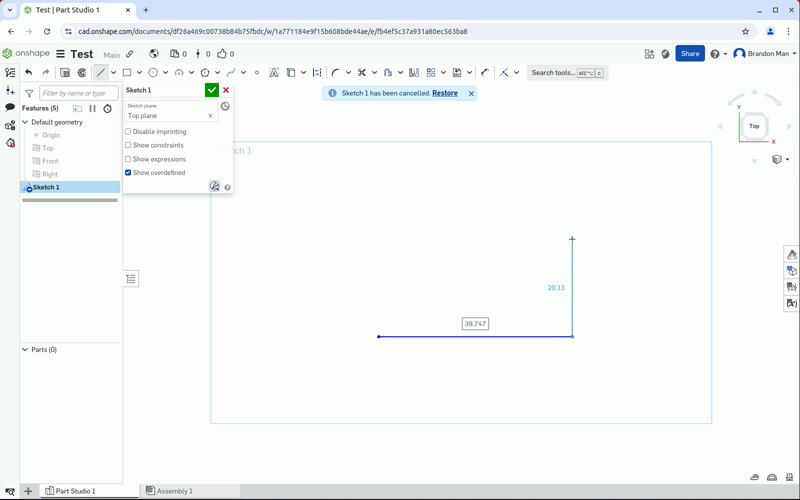
click(572, 238)
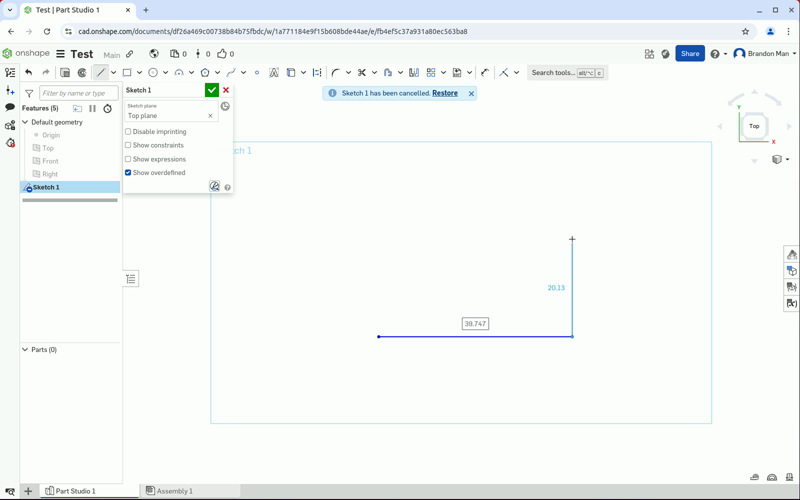
key_up(shift)
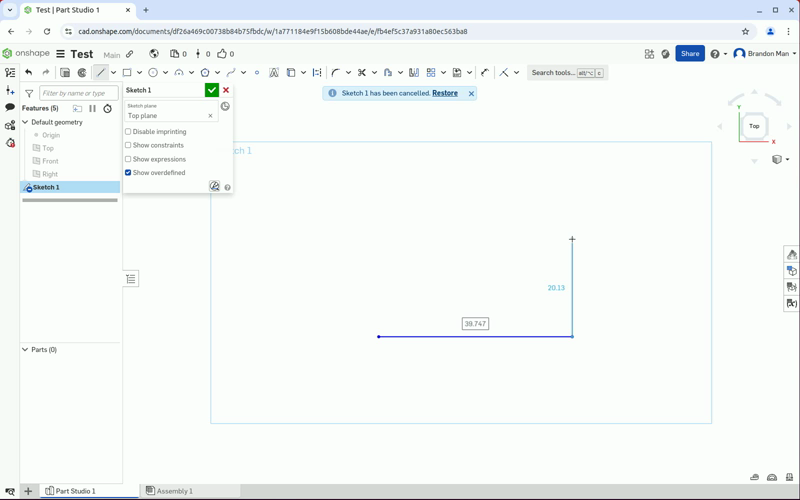
key_down(shift)
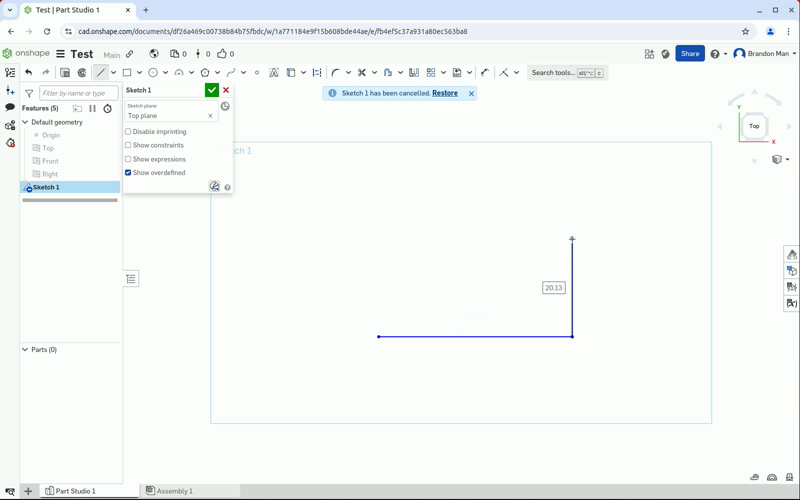
mouse_move(378, 238)
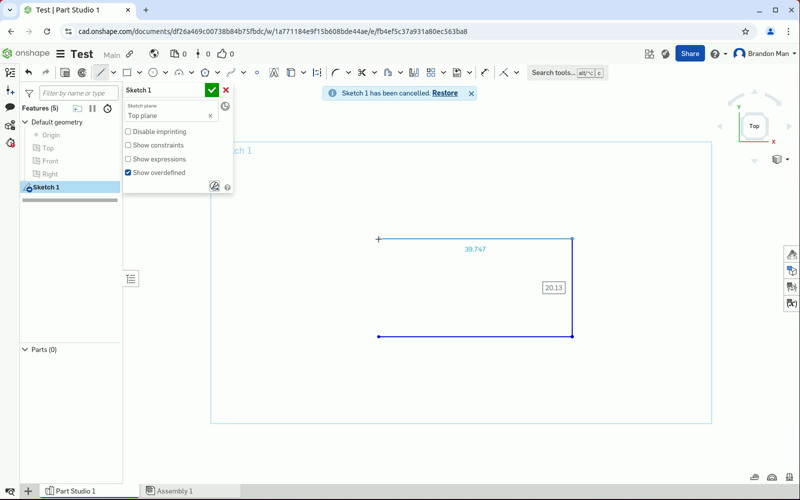
click(378, 238)
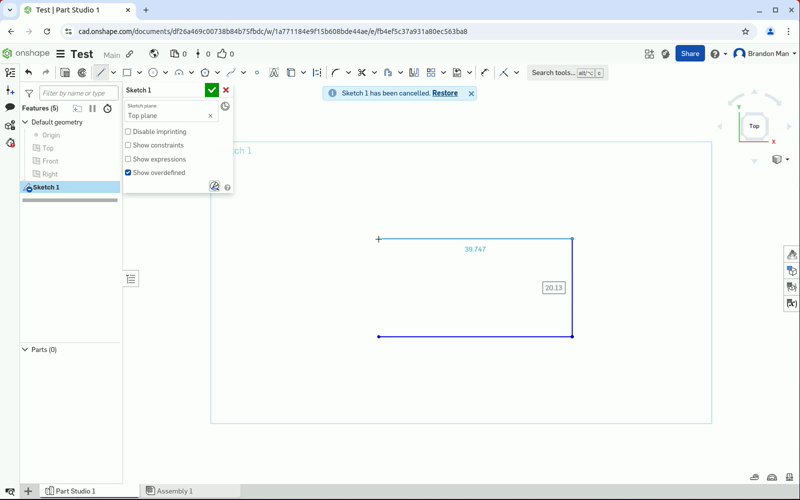
key_up(shift)
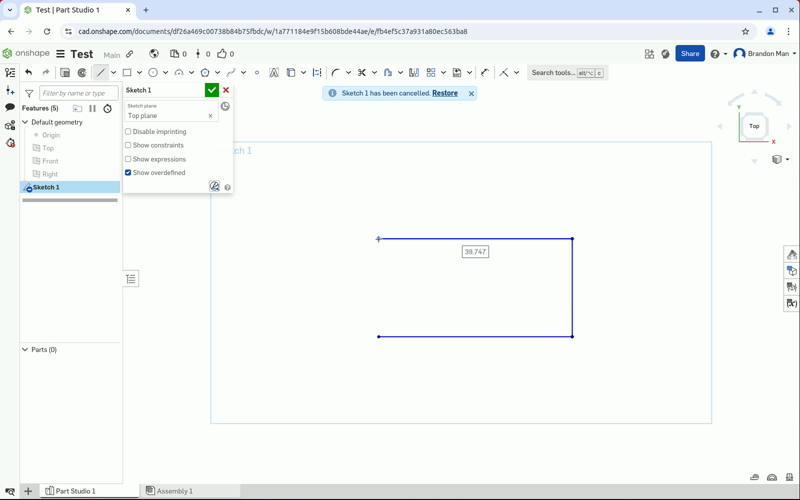
key_down(shift)
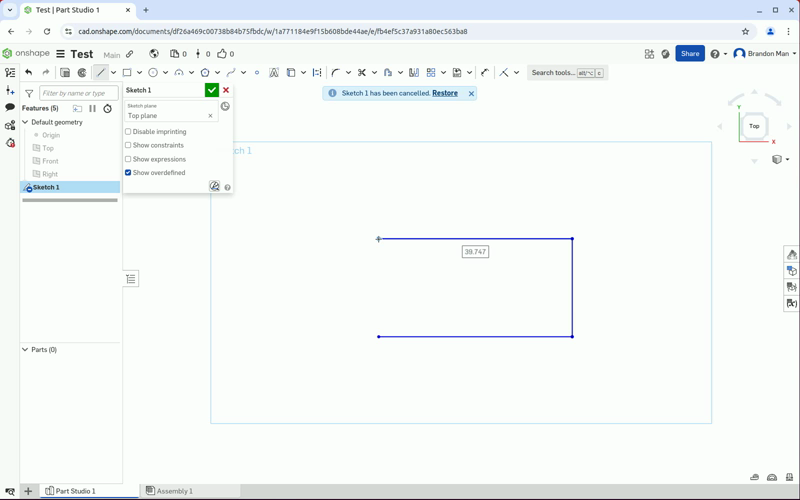
mouse_move(378, 336)
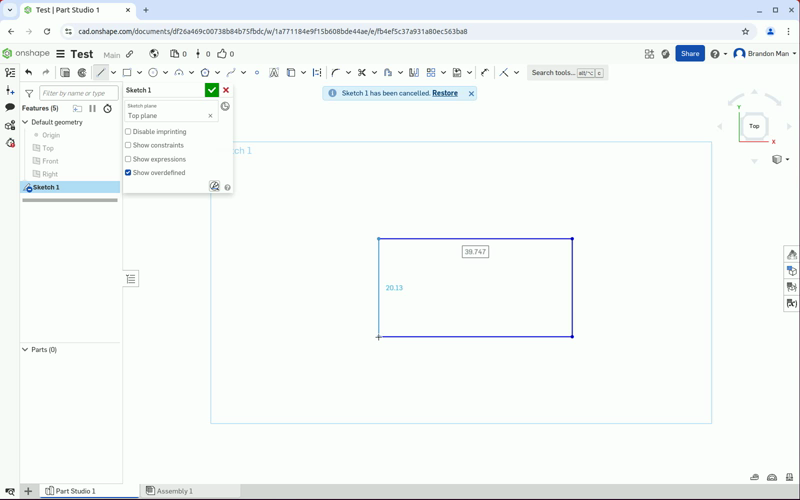
key_up(shift)
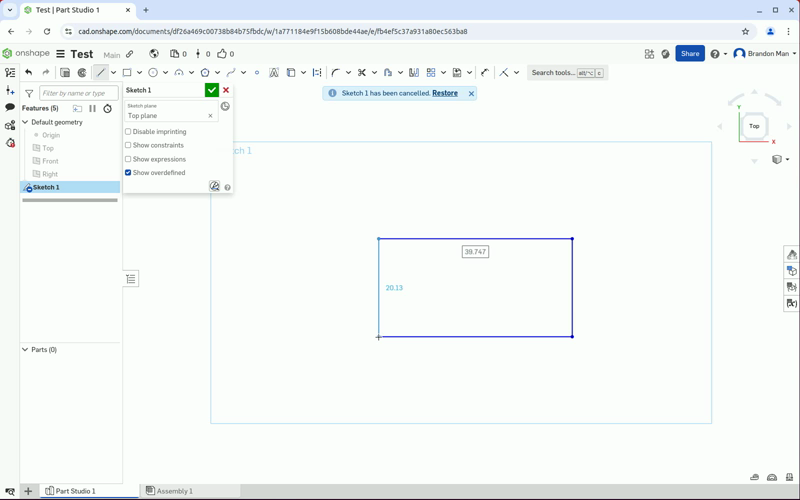
click(378, 336)
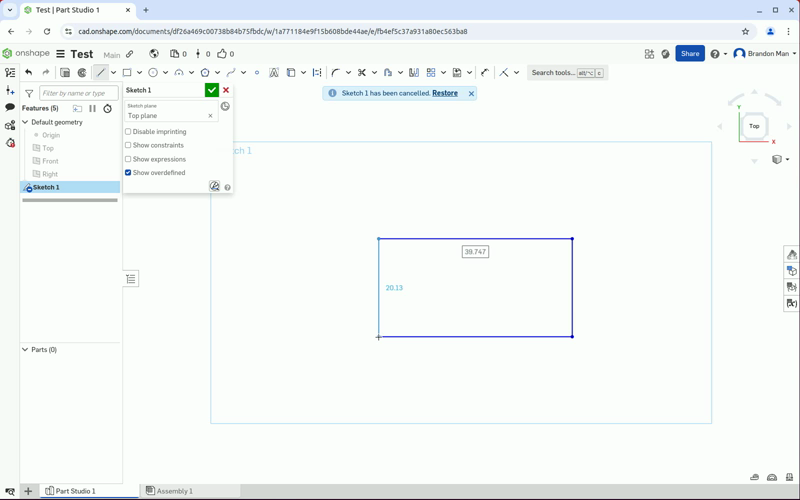
key(esc)
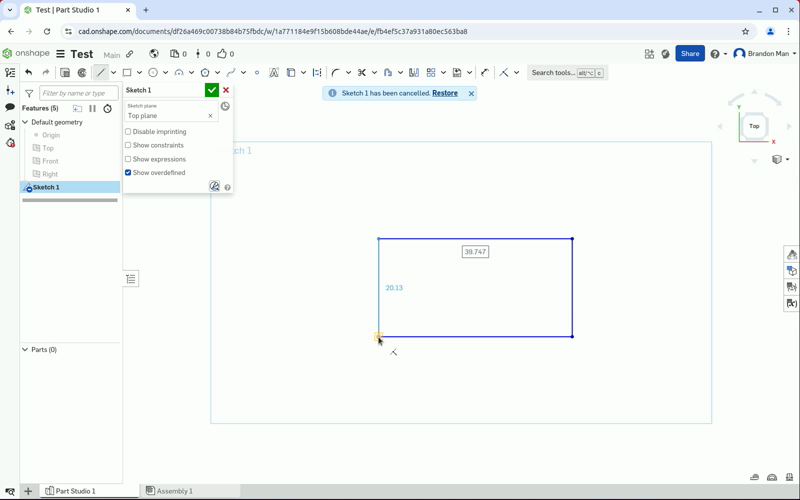
mouse_move(467, 313)
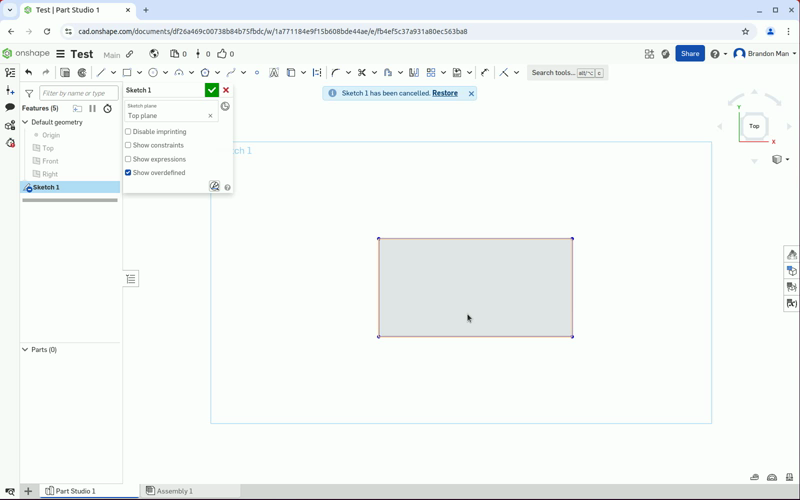
click(467, 313)
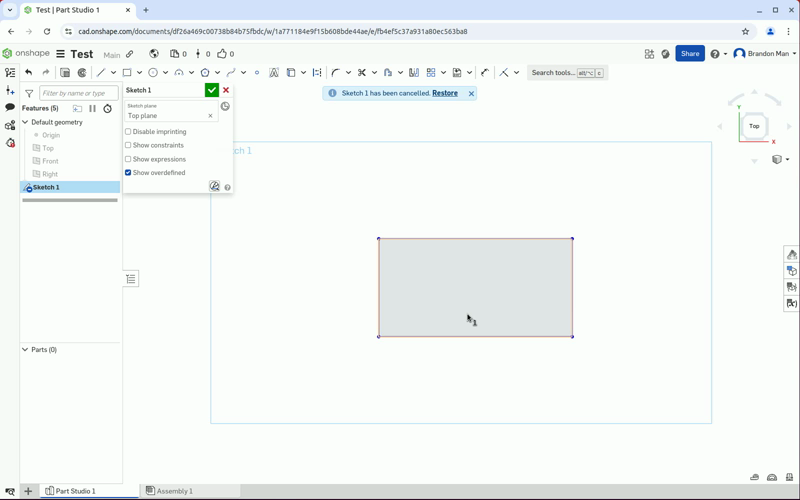
mouse_move(73, 352)
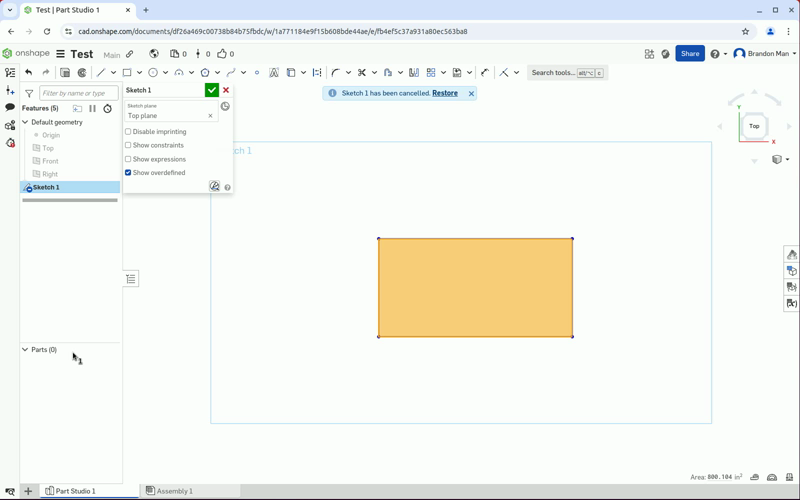
key(shift+y)
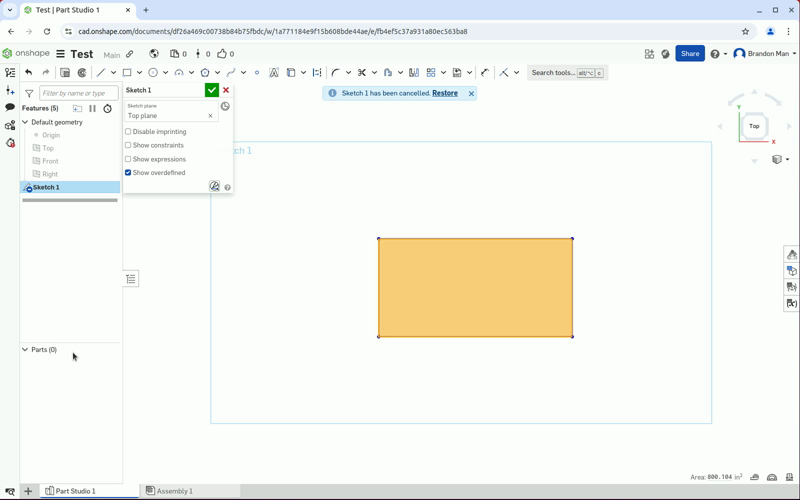
key(shift+e)
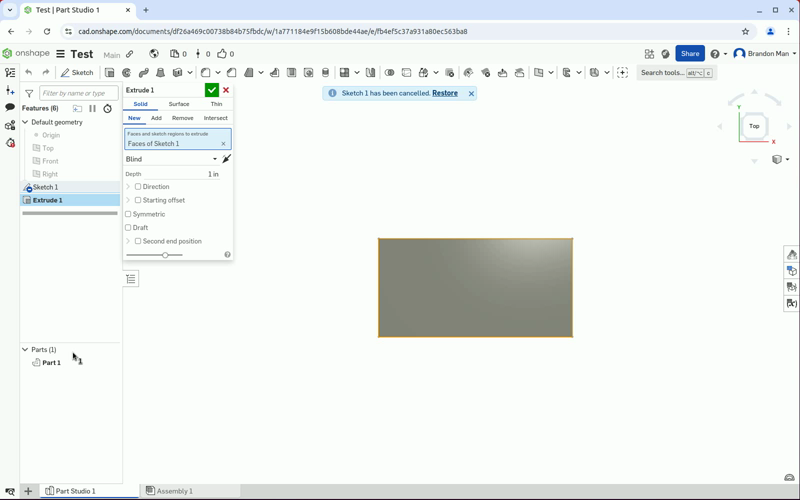
mouse_move(143, 106)
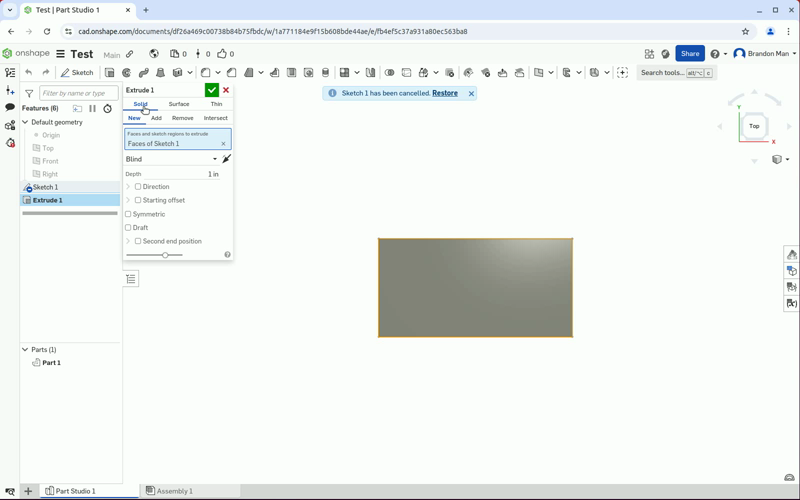
click(143, 106)
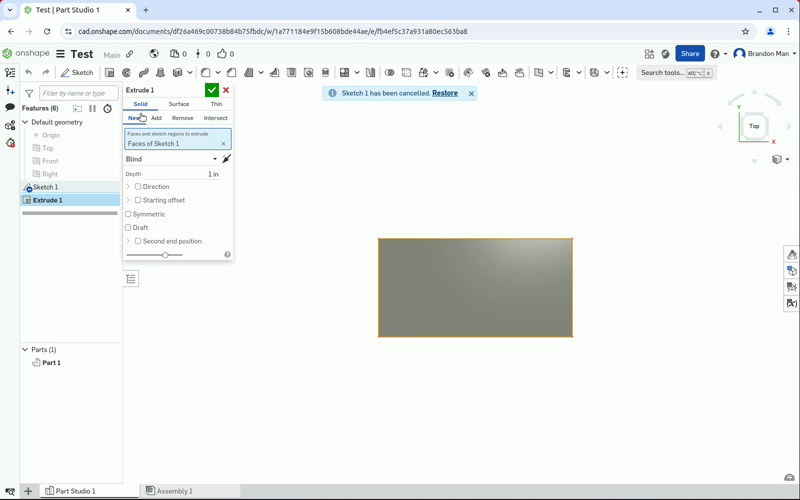
mouse_move(137, 120)
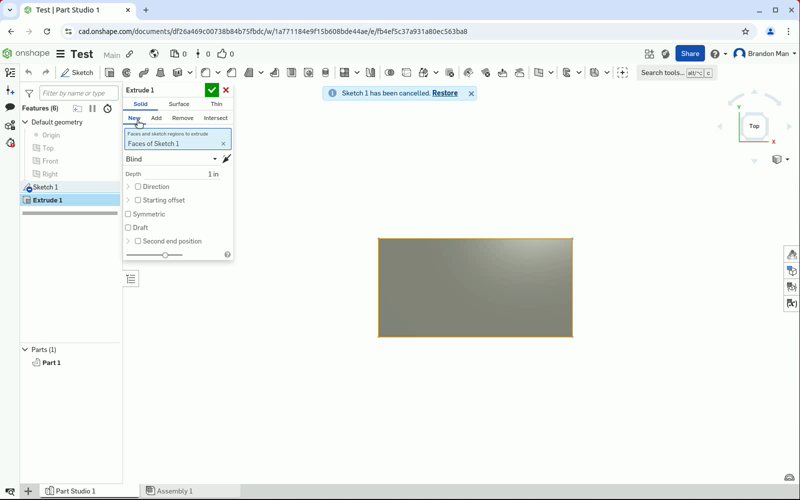
click(137, 120)
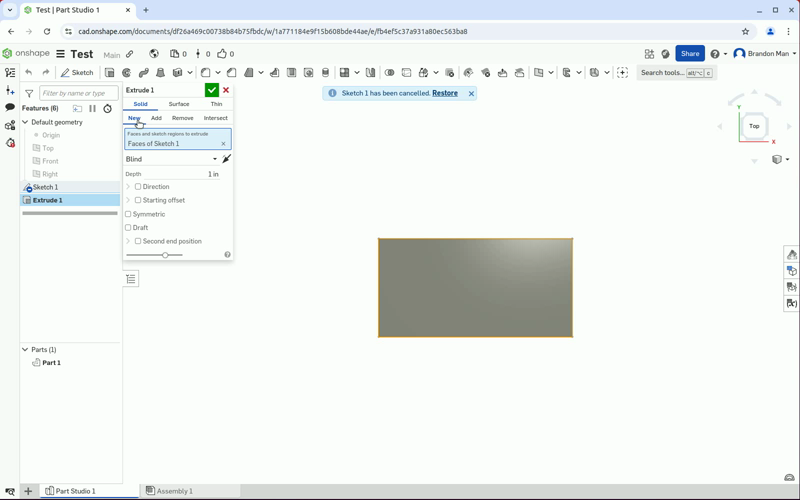
key(tab, 4)
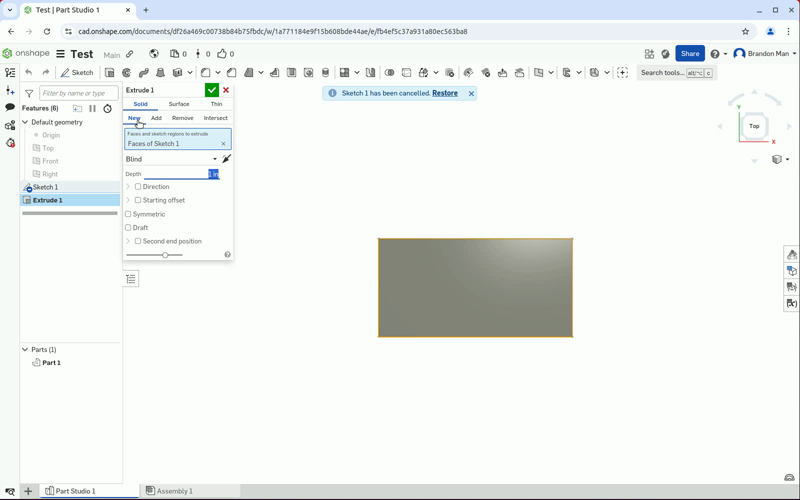
text(6.74)
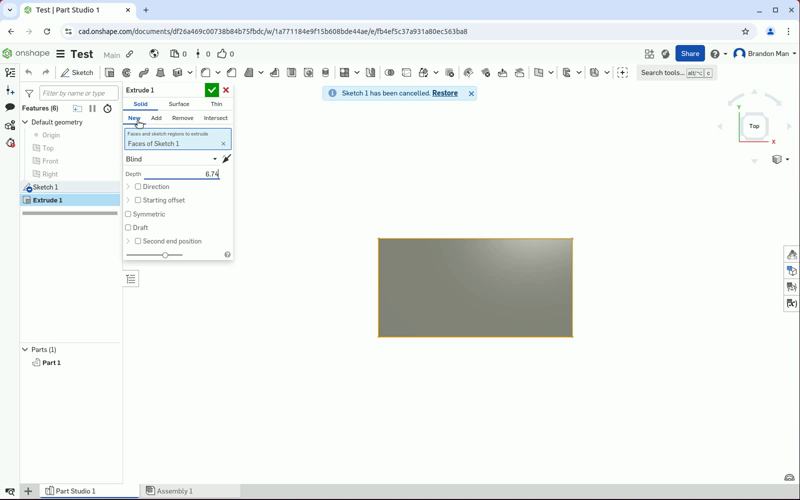
key(enter)
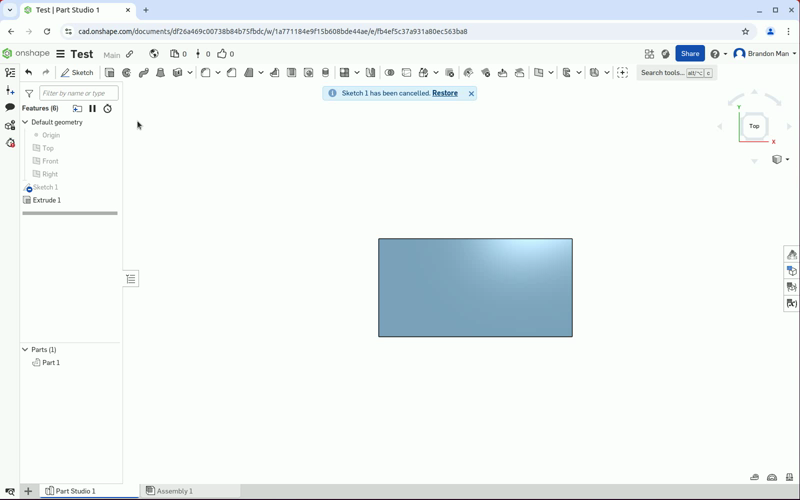
key(shift+h)
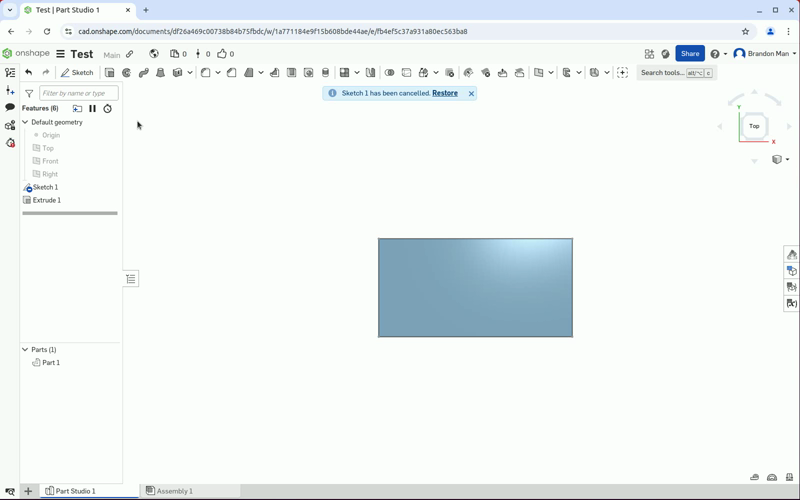
key(shift+h)
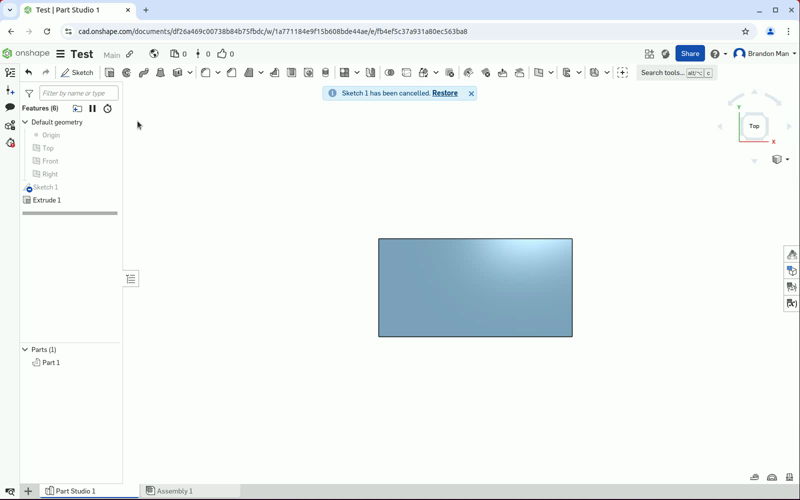
mouse_move(73, 189)
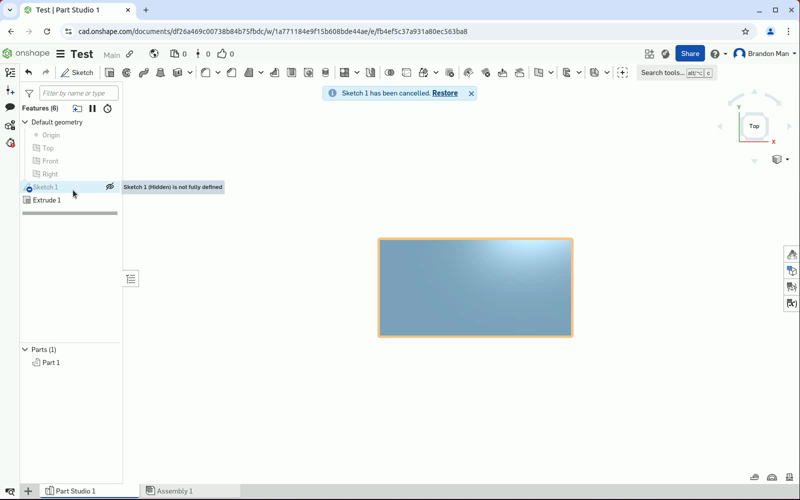
click(73, 189)
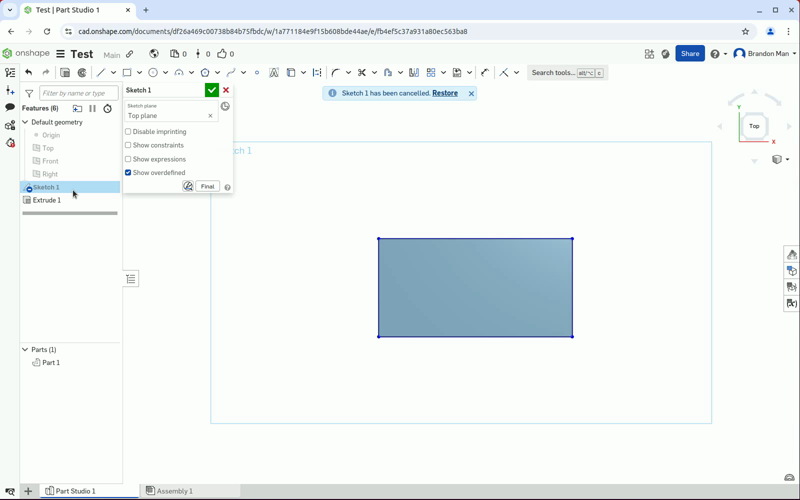
mouse_move(229, 92)
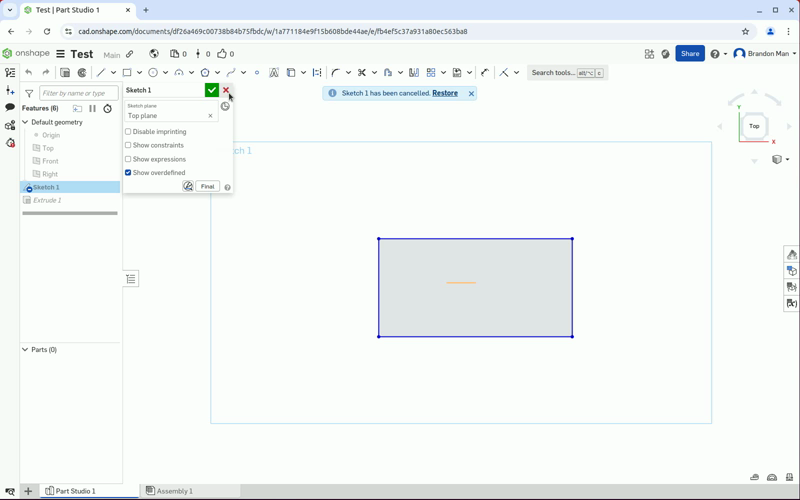
click(229, 92)
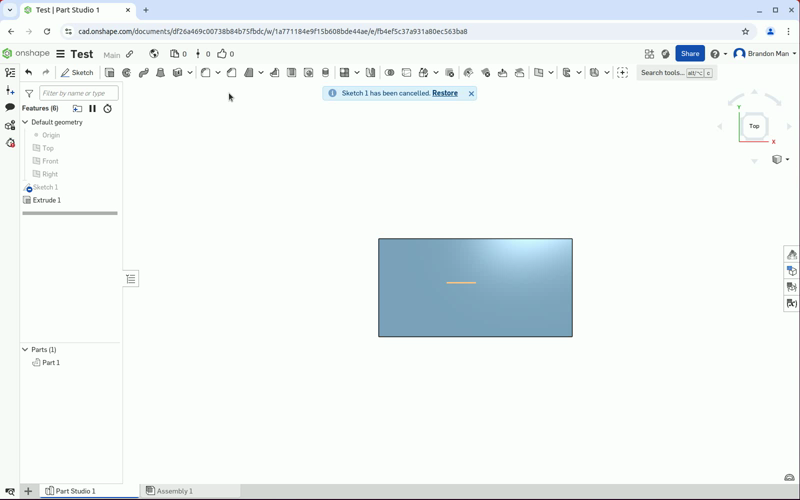
mouse_move(541, 75)
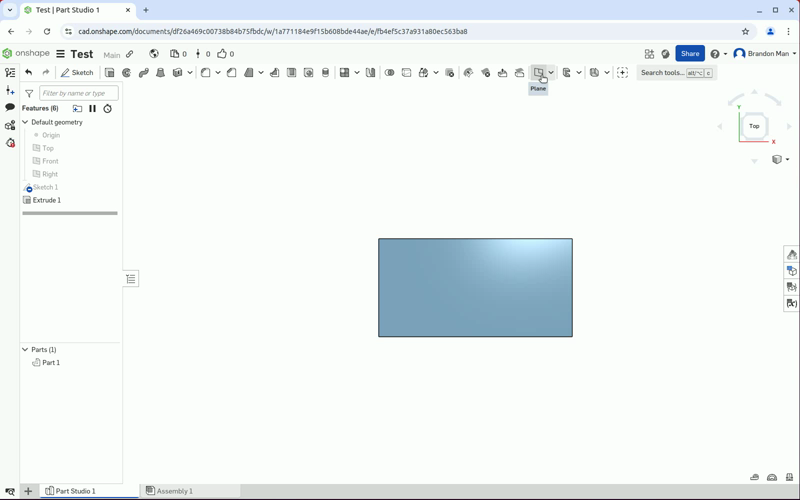
click(541, 75)
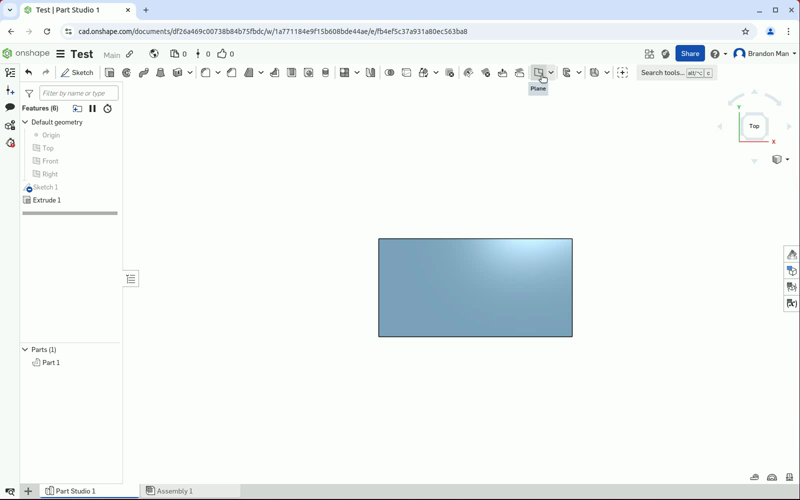
mouse_move(73, 150)
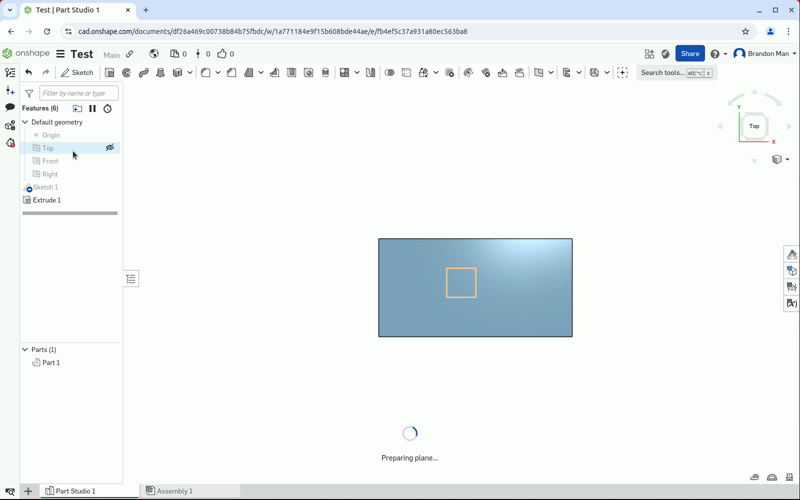
click(73, 150)
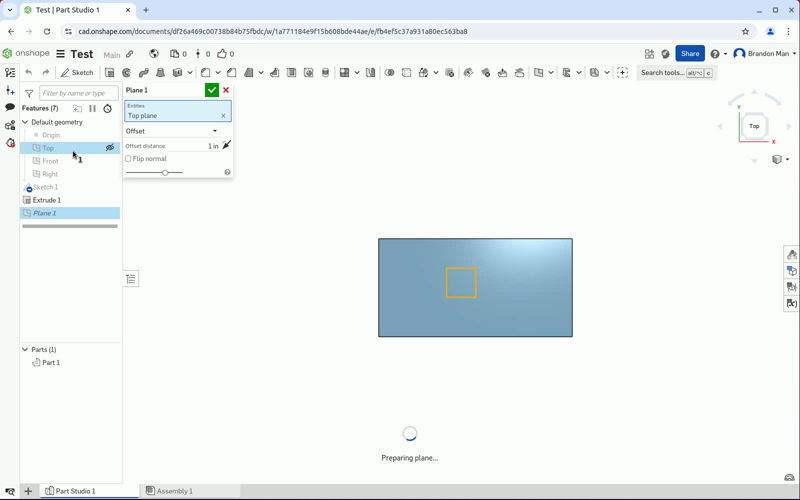
key(tab, 2)
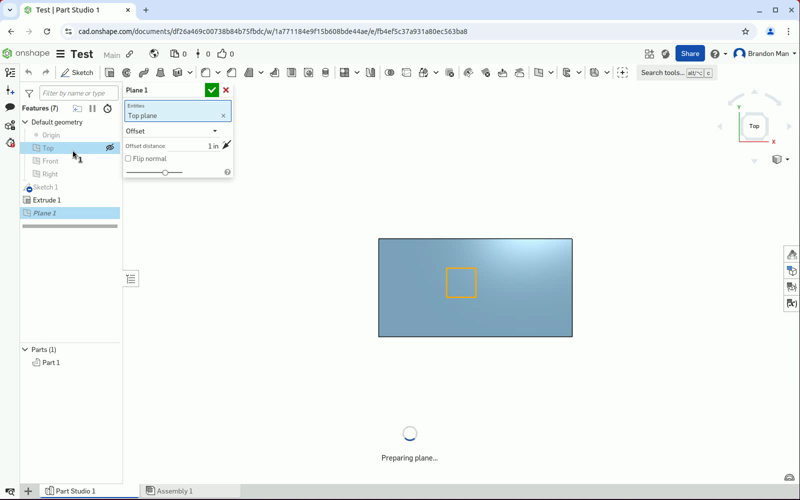
text(6.748)
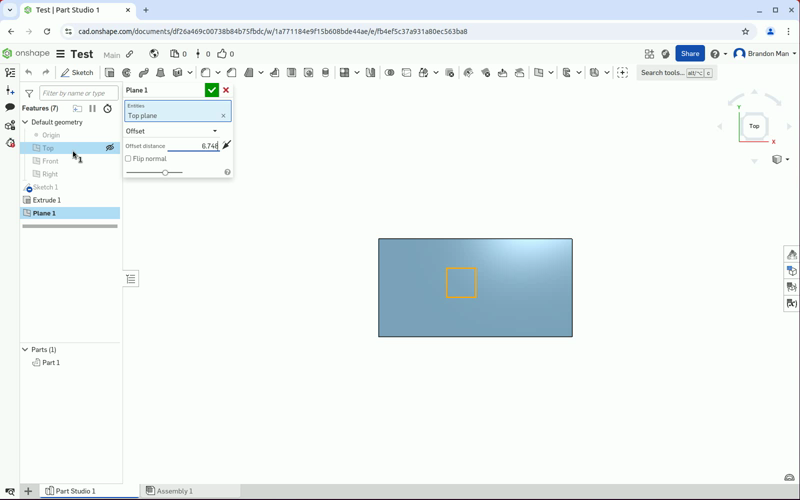
key(enter, 2)
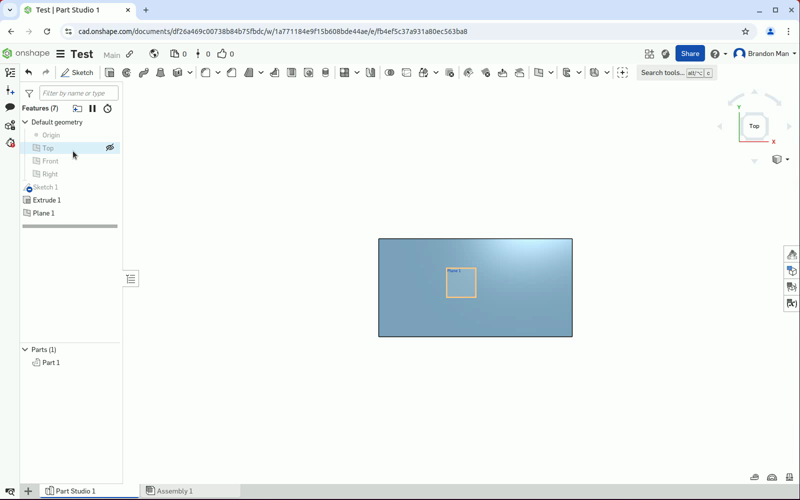
key(shift+s)
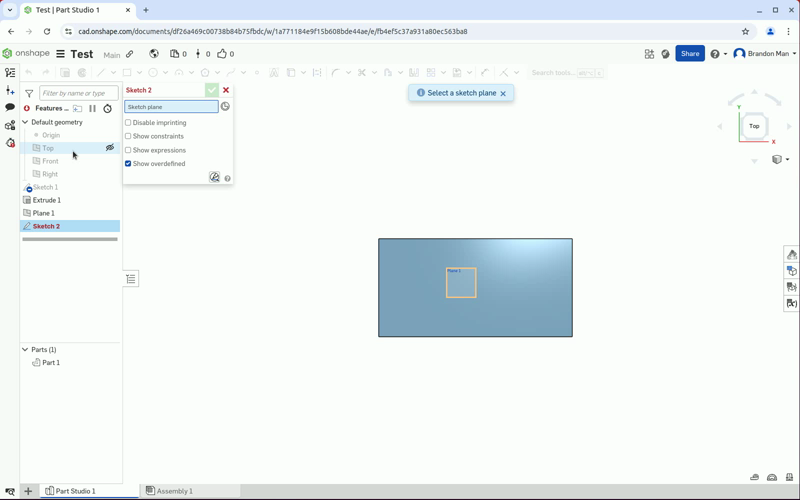
mouse_move(73, 215)
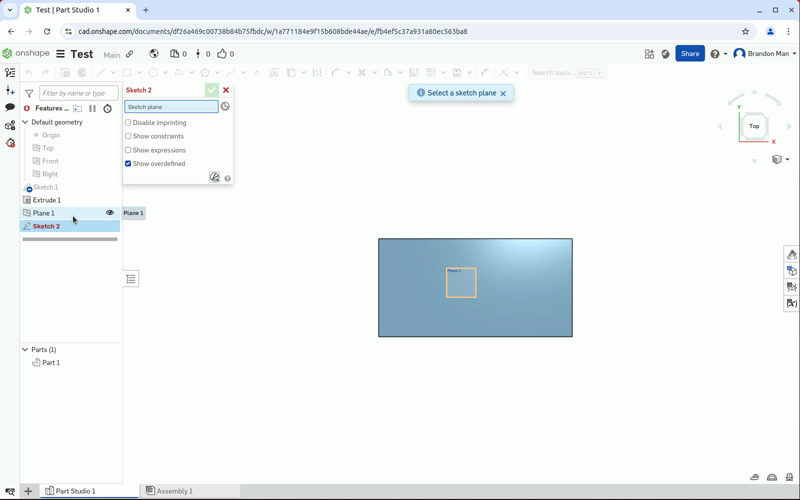
click(73, 215)
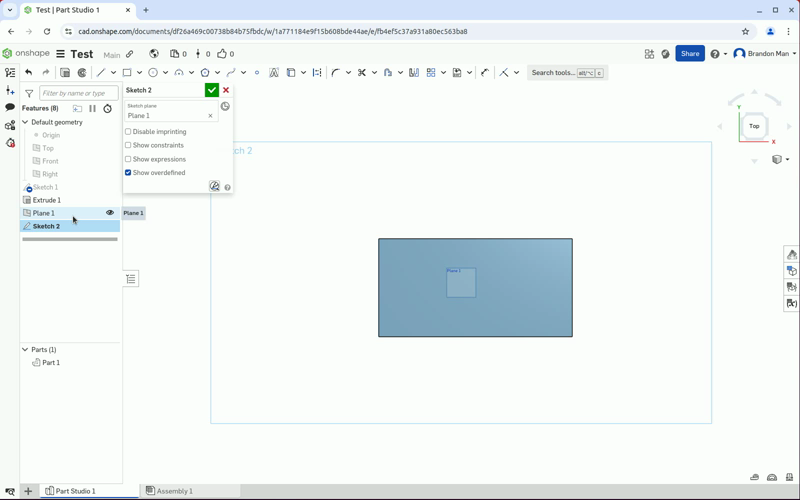
mouse_move(73, 352)
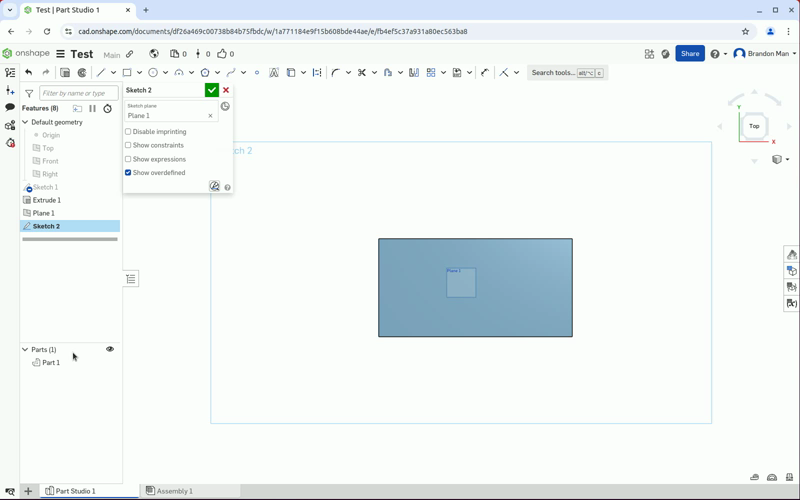
key(y)
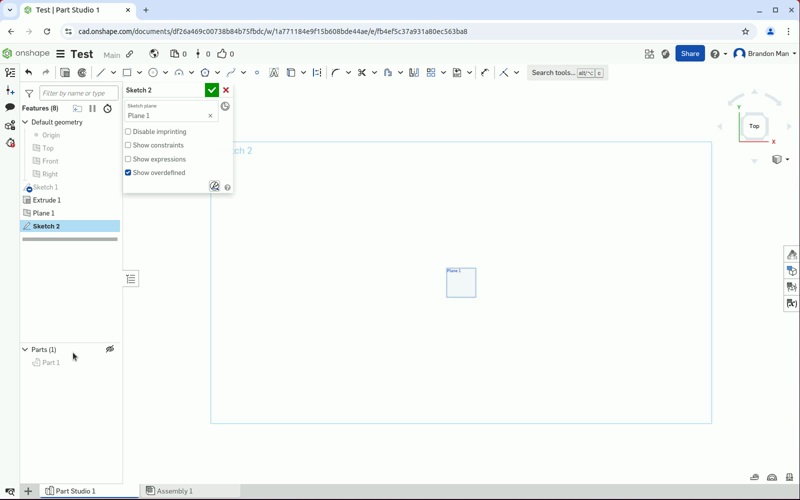
key(l)
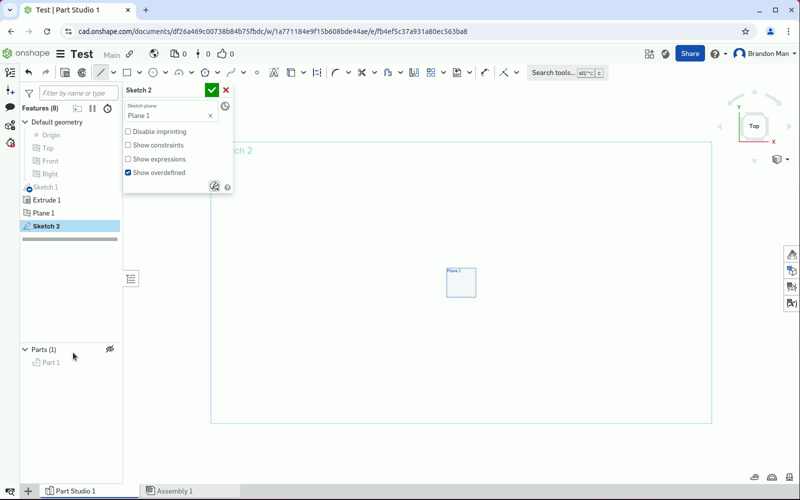
key_down(shift)
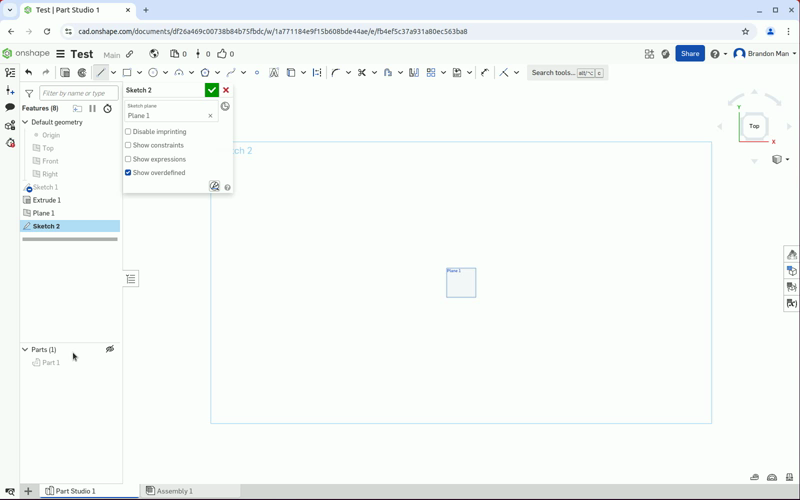
mouse_move(378, 287)
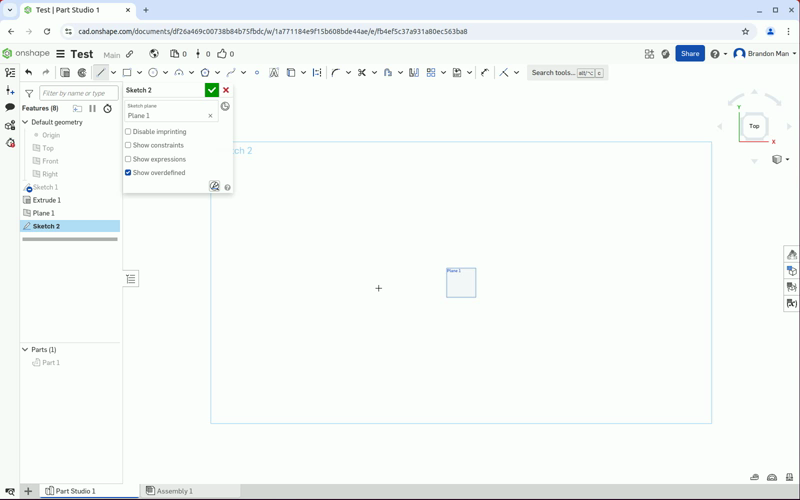
click(378, 287)
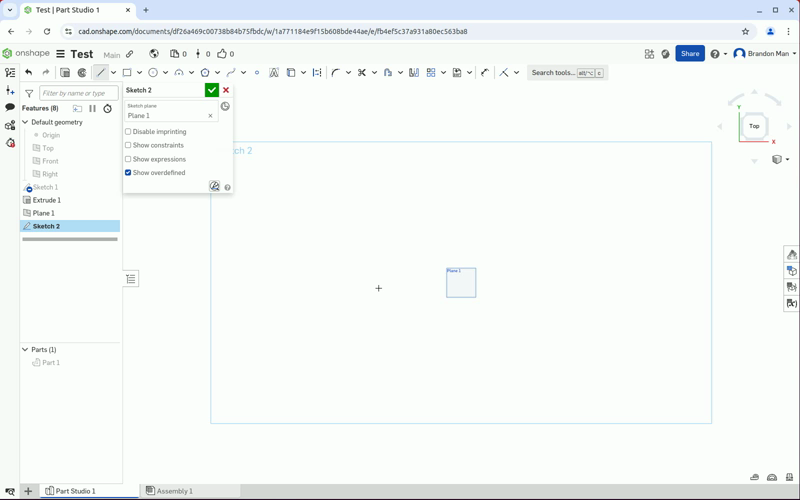
key_up(shift)
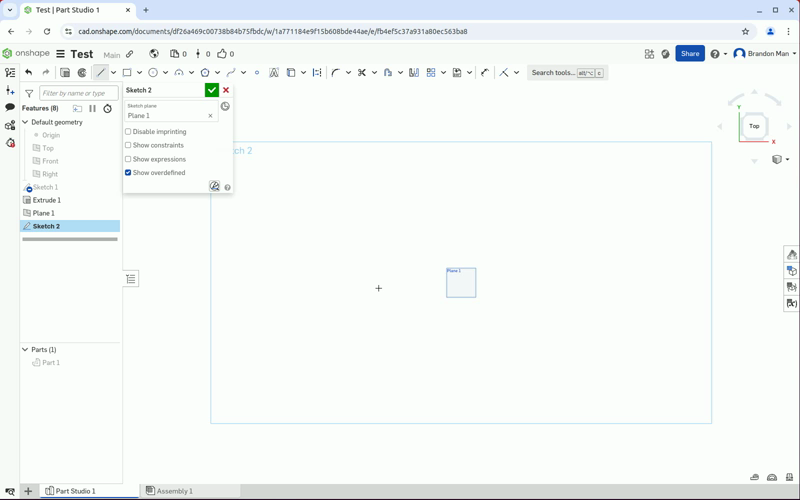
key_down(shift)
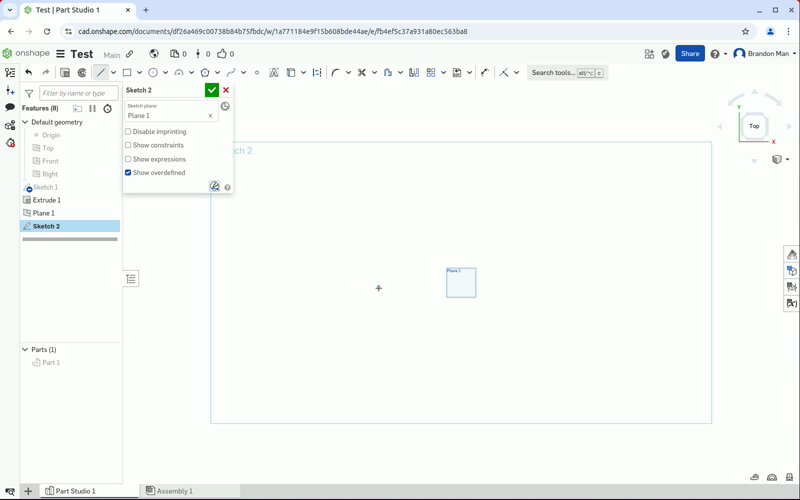
mouse_move(408, 287)
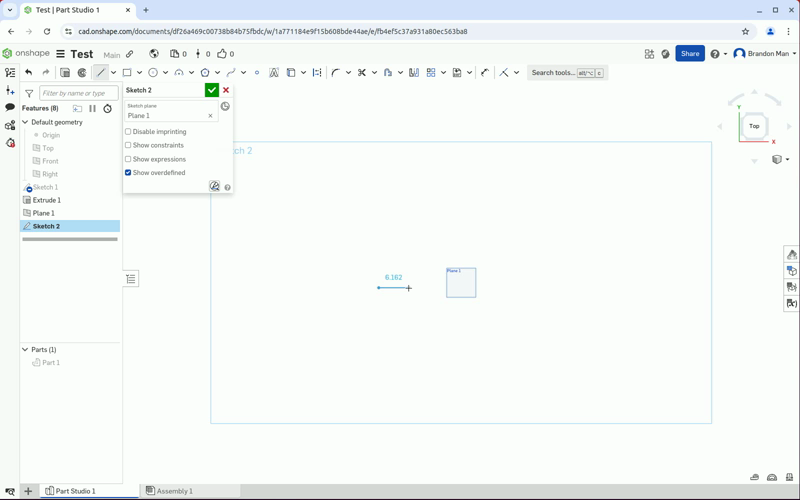
mouse_move(410, 287)
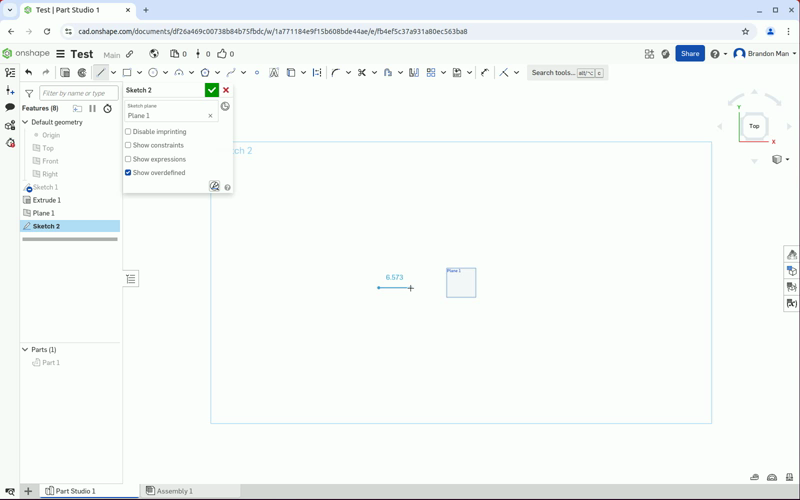
click(410, 287)
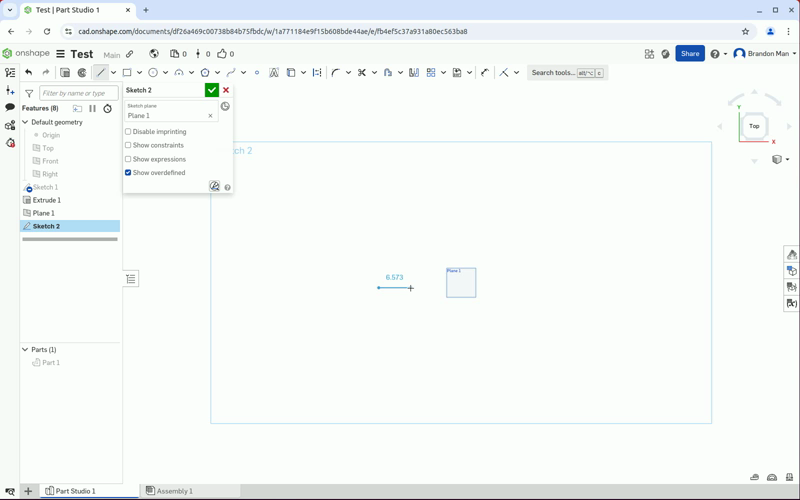
key_up(shift)
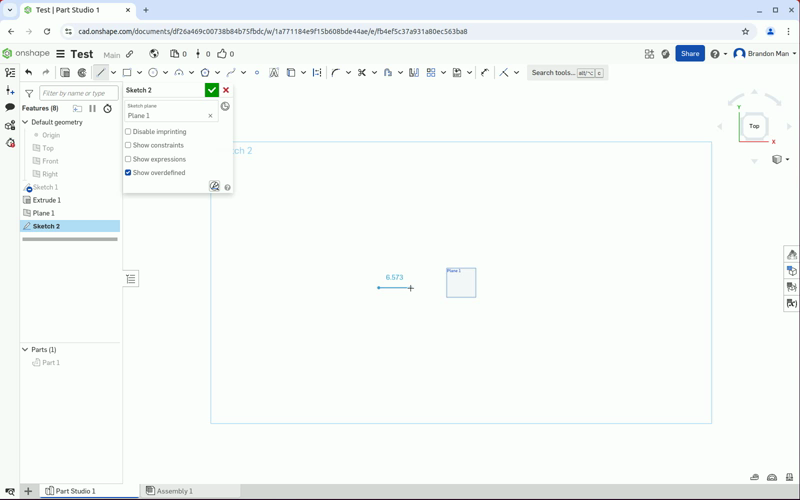
key_down(shift)
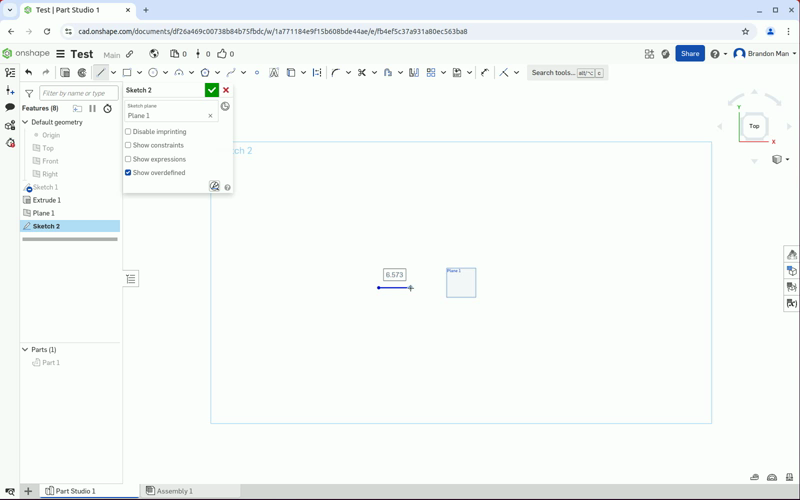
mouse_move(440, 287)
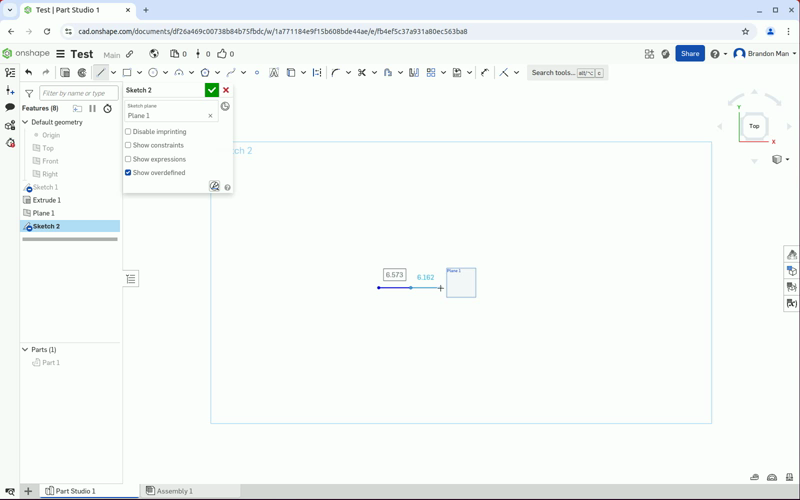
mouse_move(410, 238)
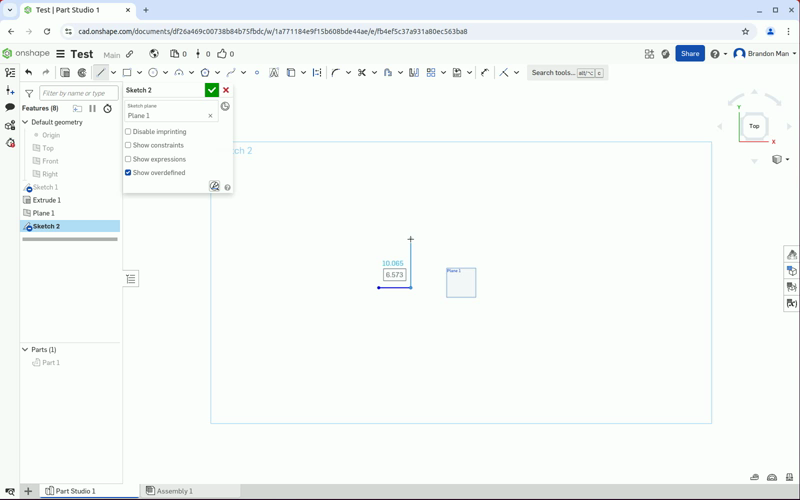
click(410, 238)
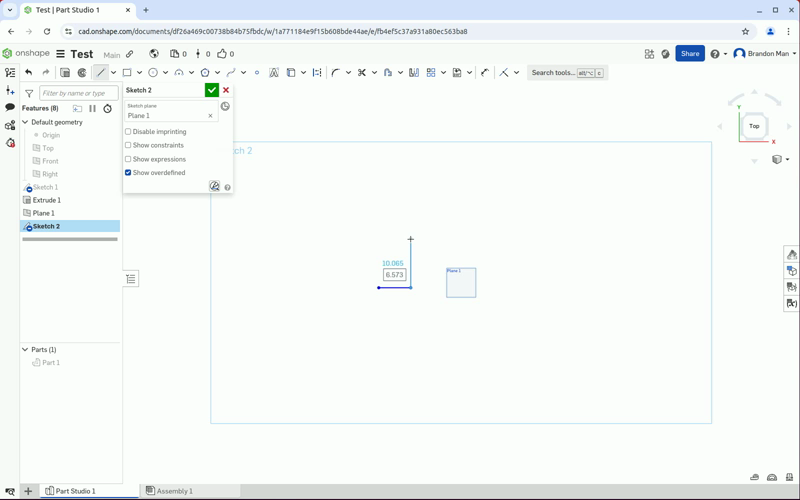
key_up(shift)
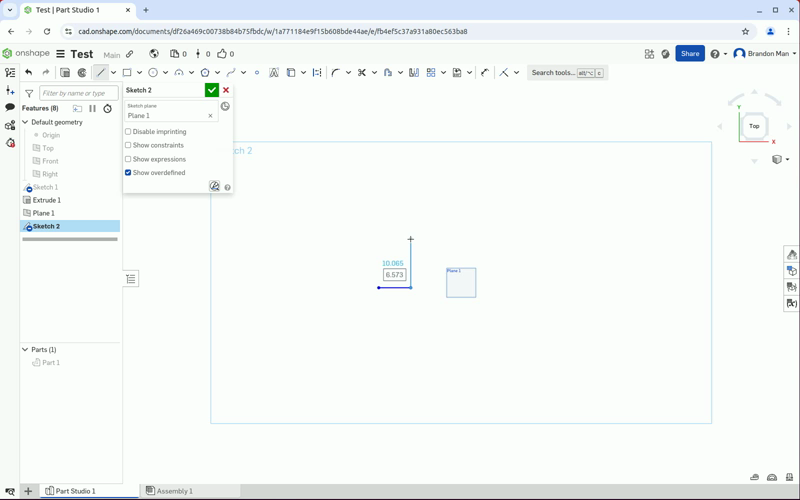
key_down(shift)
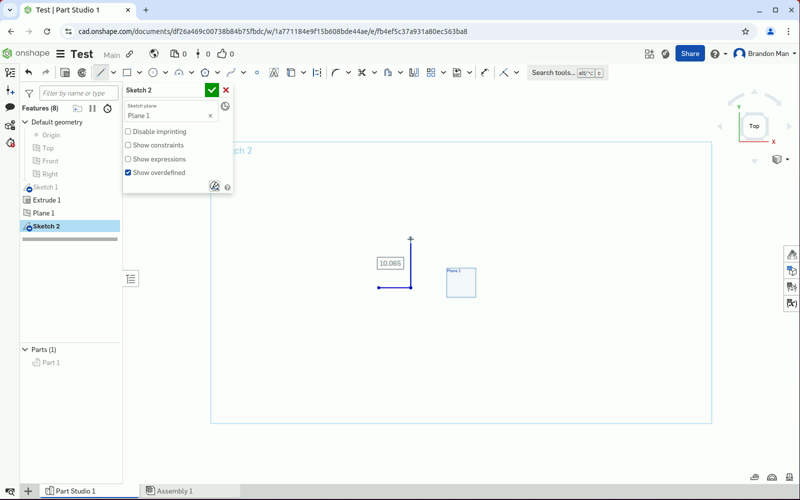
mouse_move(440, 238)
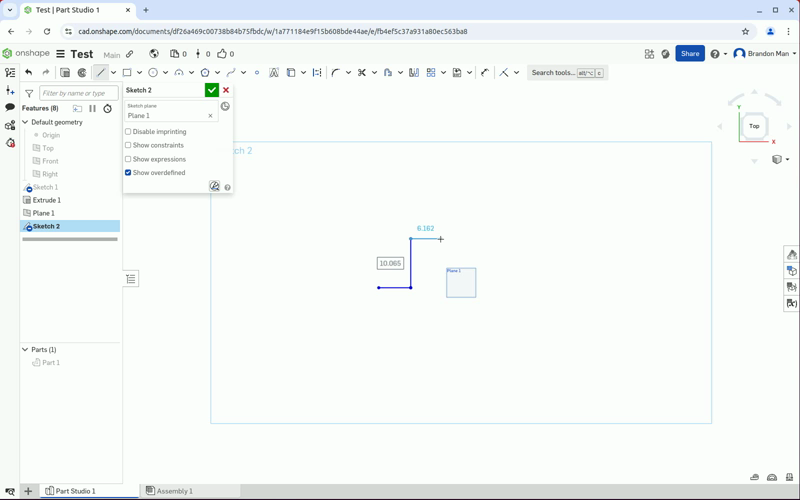
mouse_move(378, 238)
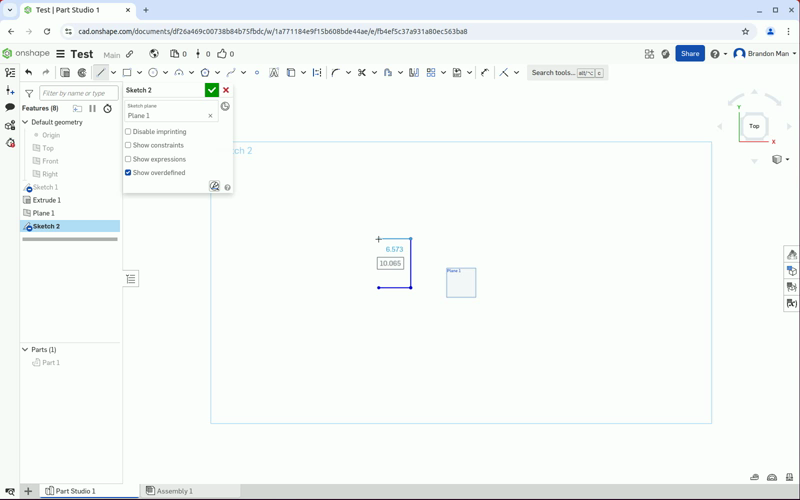
click(378, 238)
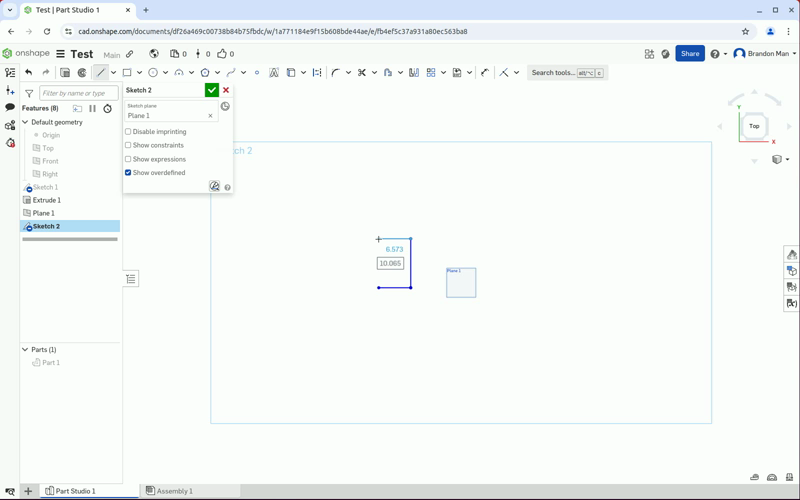
key_up(shift)
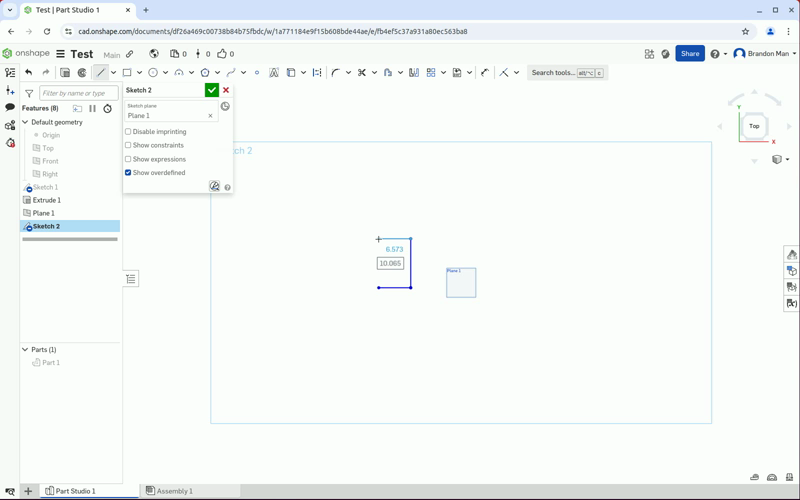
mouse_move(408, 238)
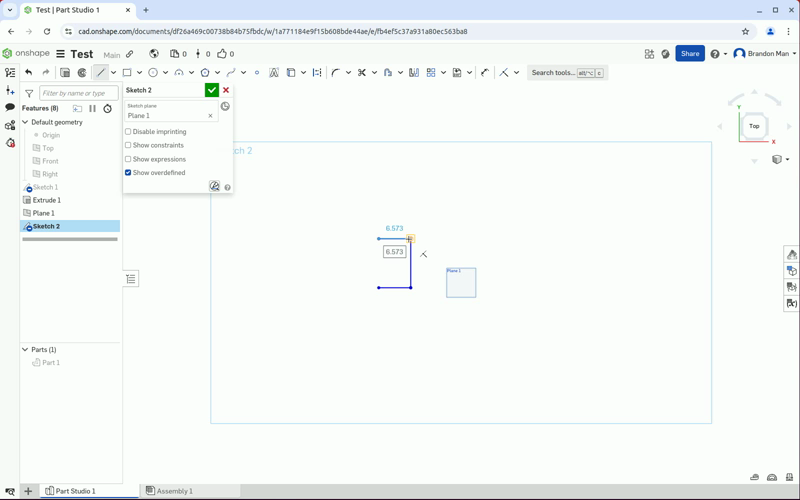
key_down(shift)
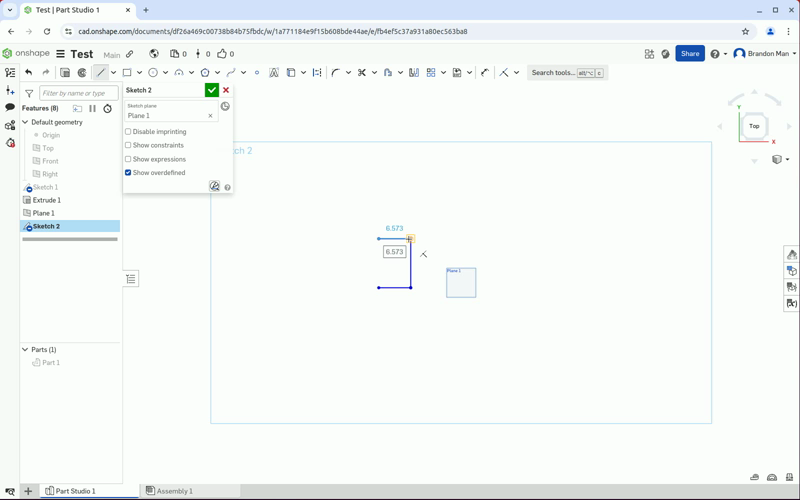
mouse_move(378, 287)
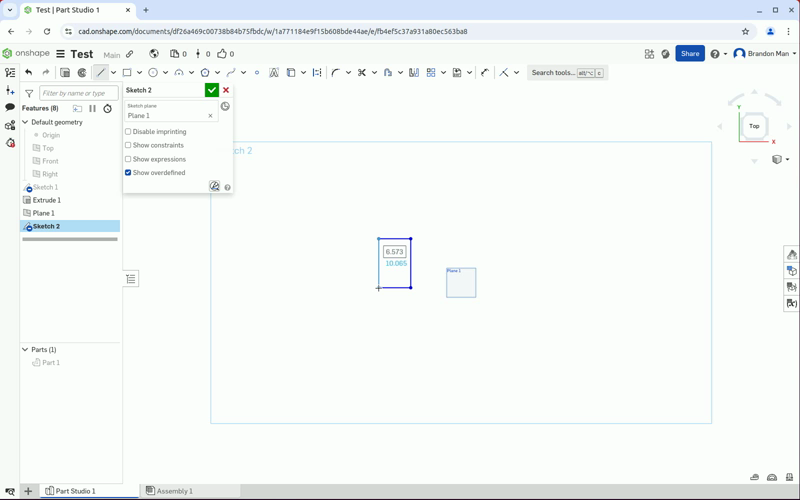
key_up(shift)
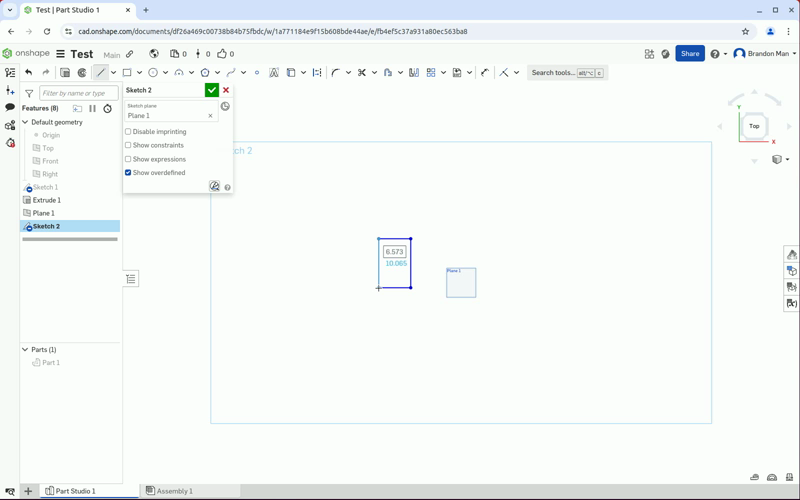
click(378, 287)
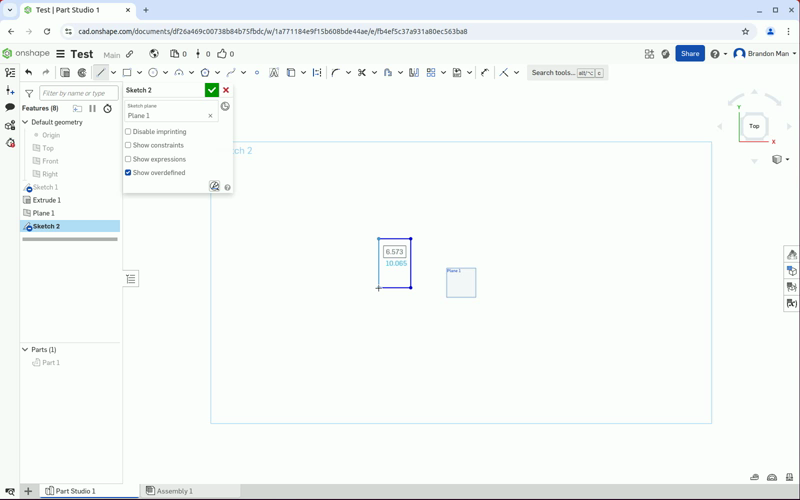
key(esc)
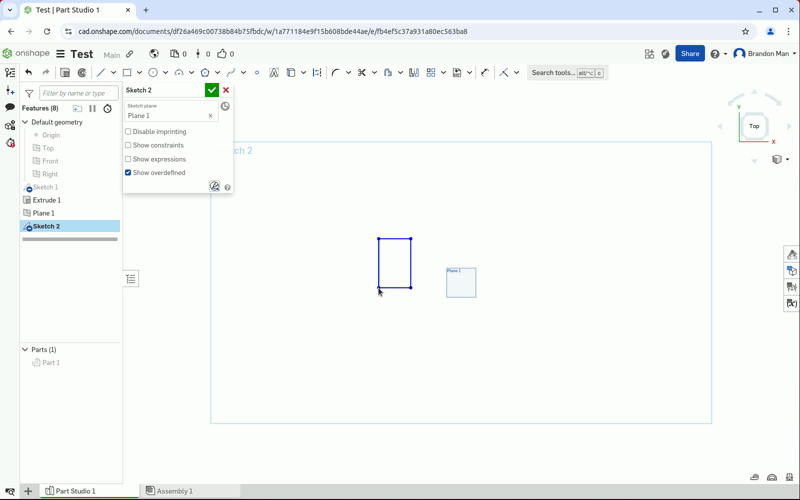
mouse_move(398, 240)
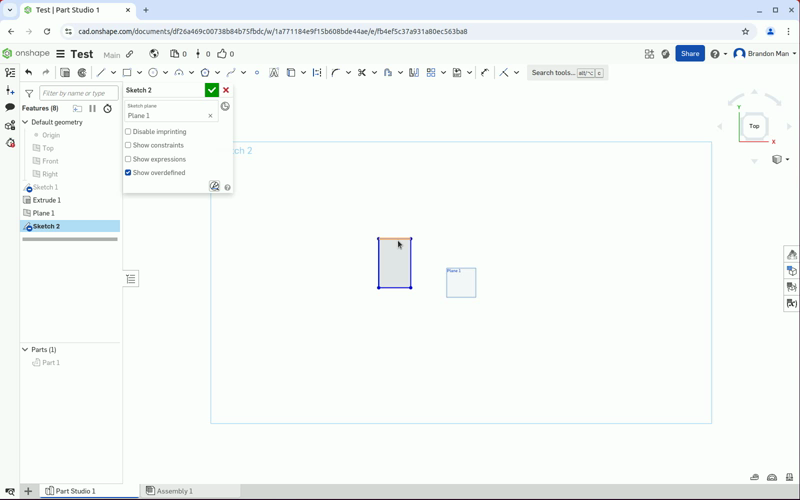
scroll(6)
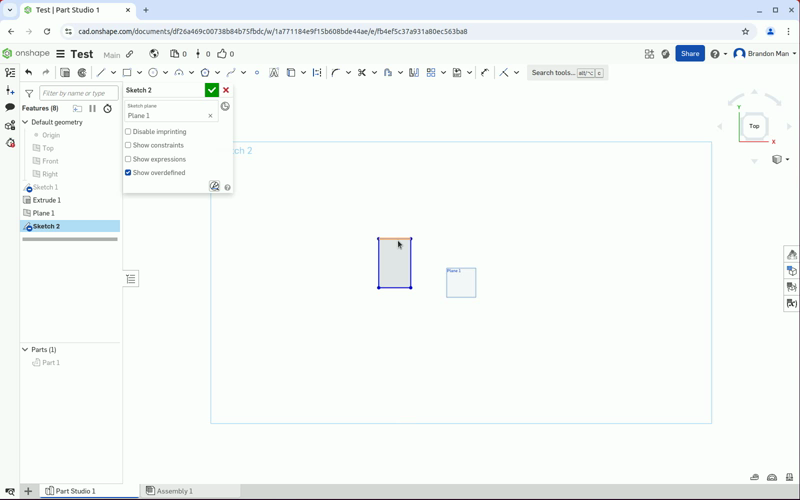
scroll(6)
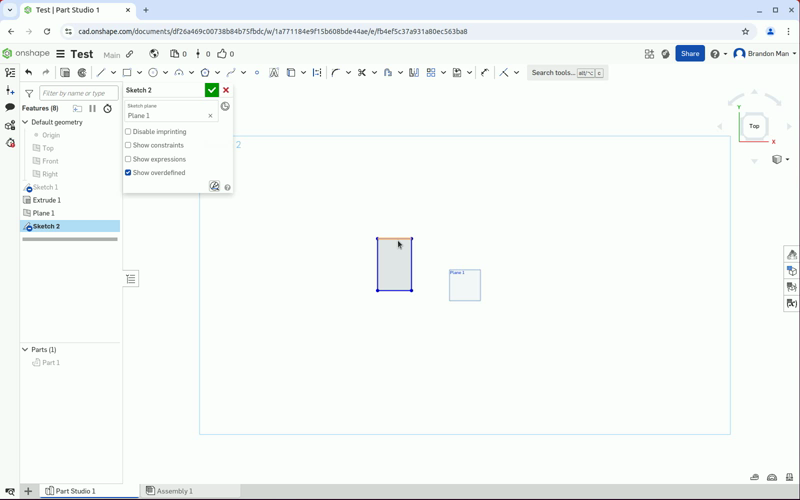
scroll(6)
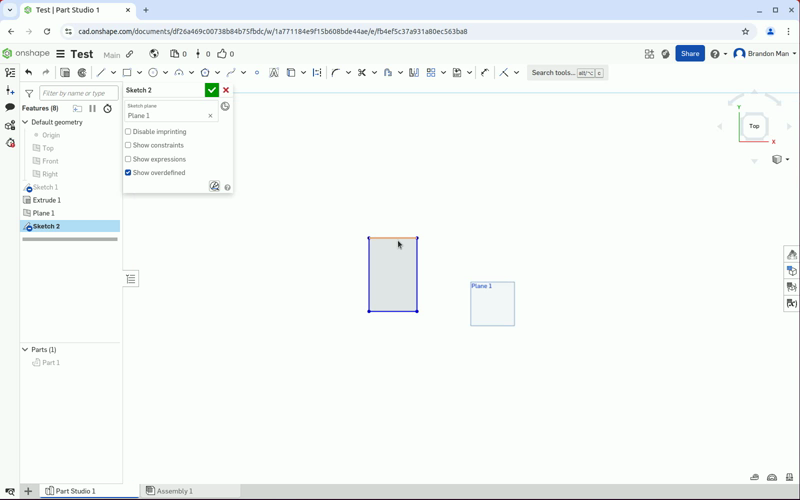
scroll(6)
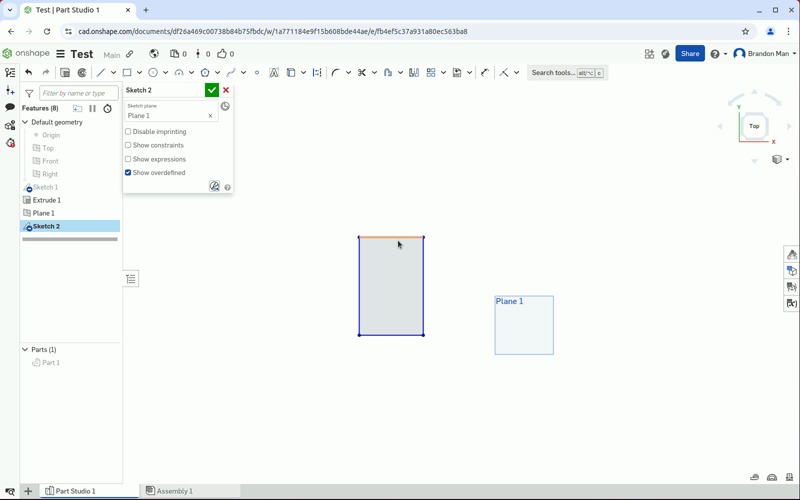
scroll(6)
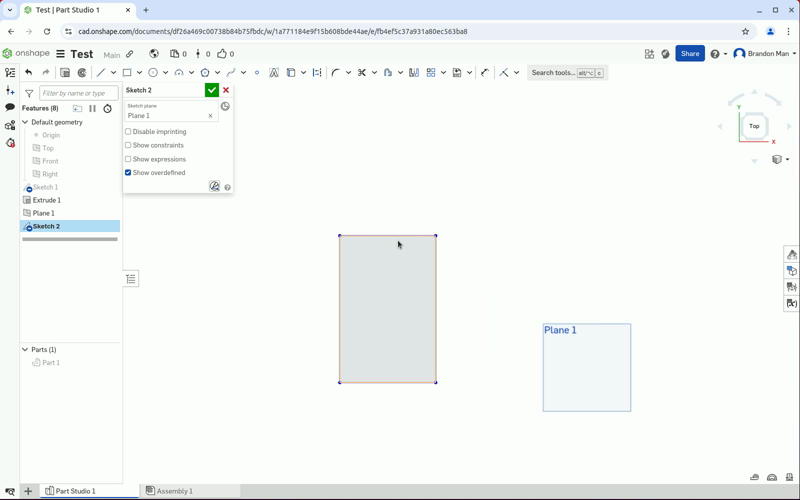
scroll(6)
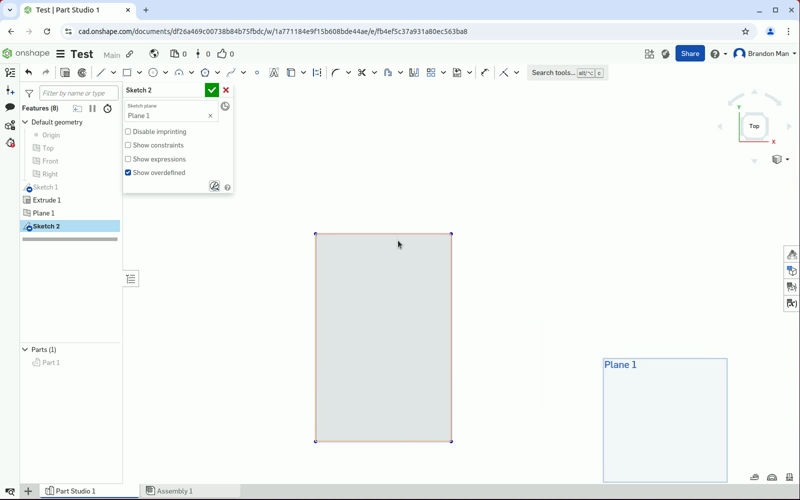
scroll(6)
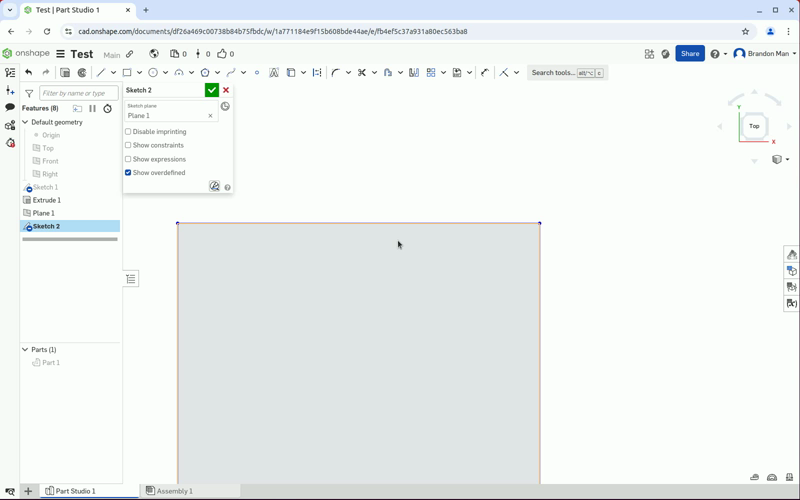
click(398, 240)
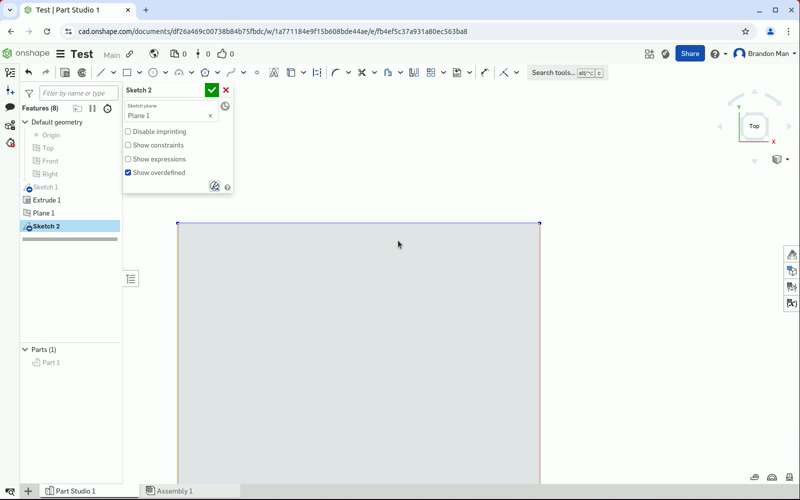
scroll(-6)
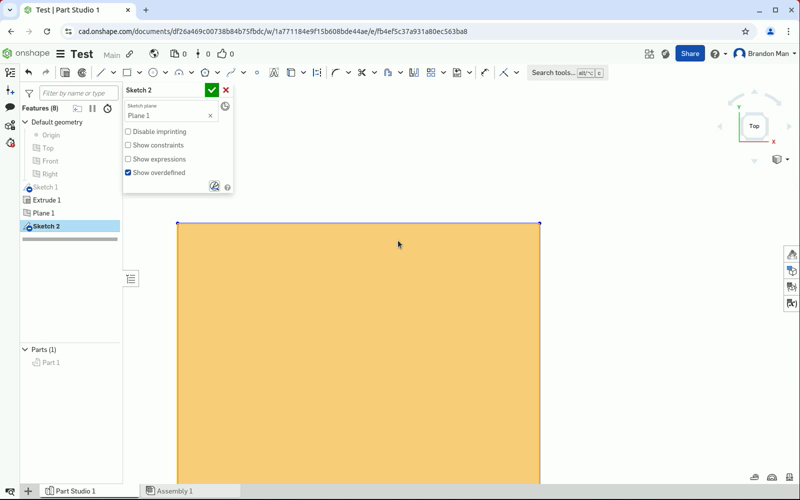
scroll(-6)
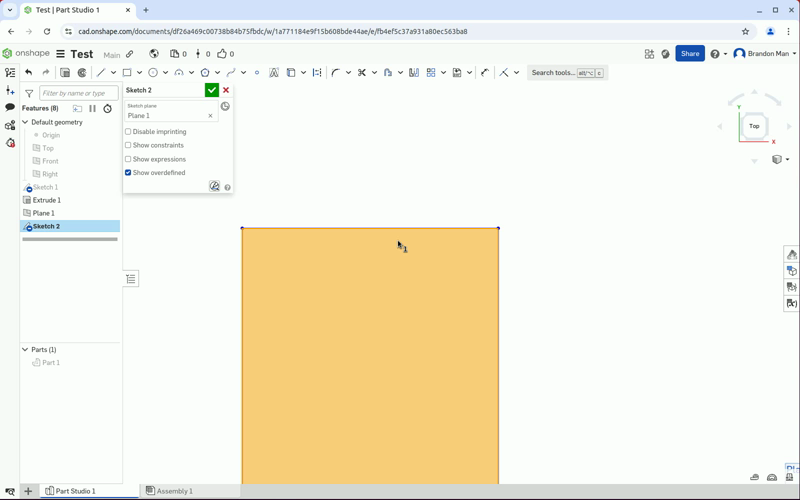
scroll(-6)
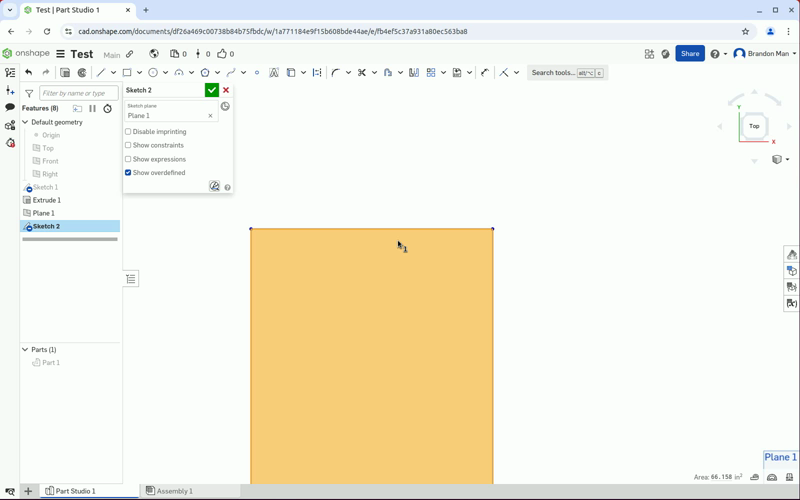
scroll(-6)
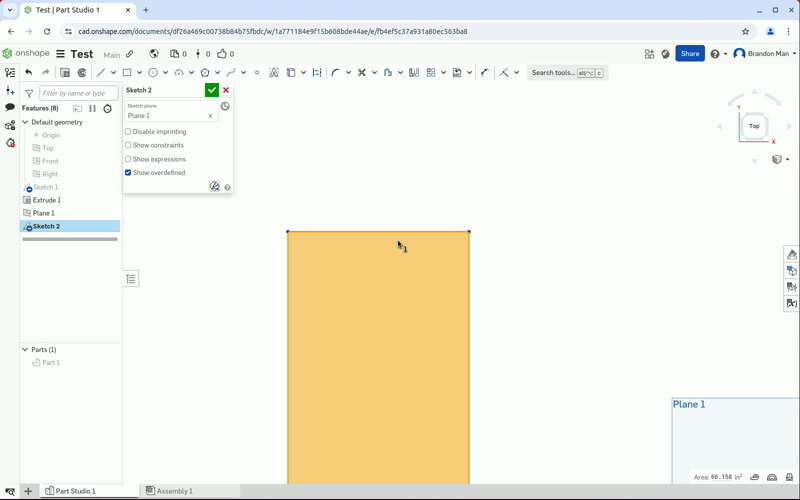
scroll(-6)
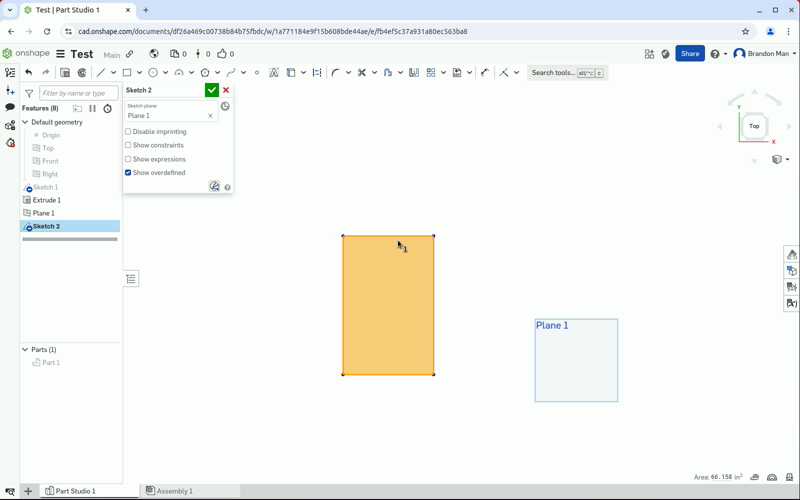
scroll(-6)
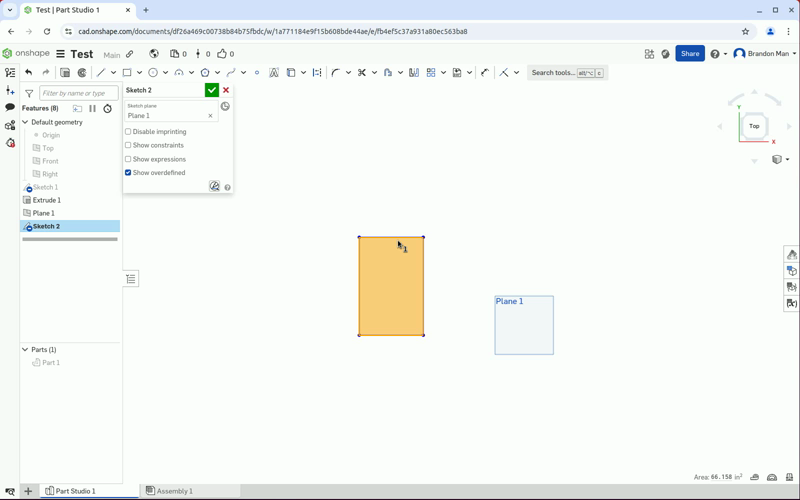
scroll(-6)
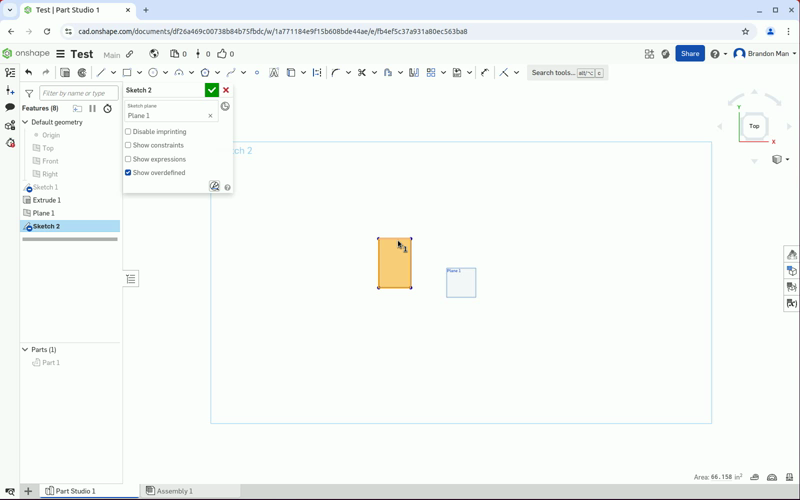
mouse_move(73, 352)
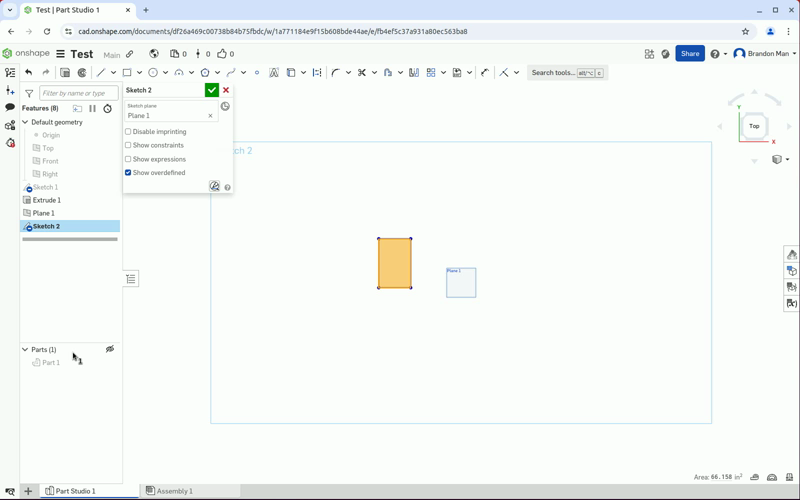
key(shift+y)
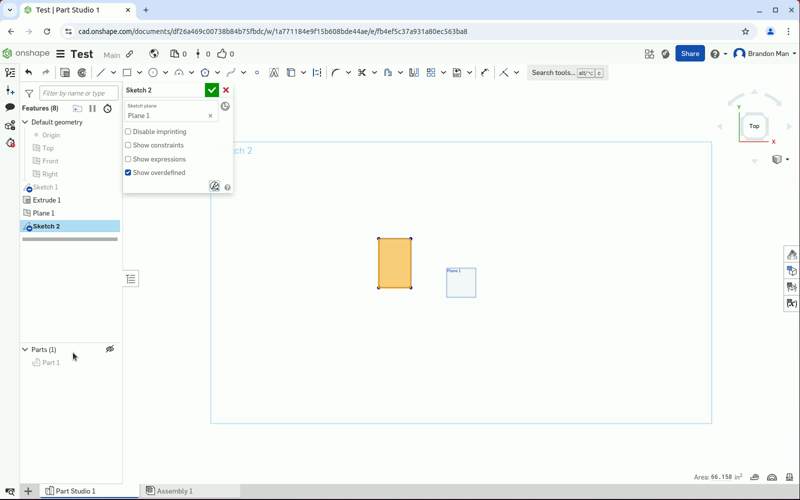
key(shift+e)
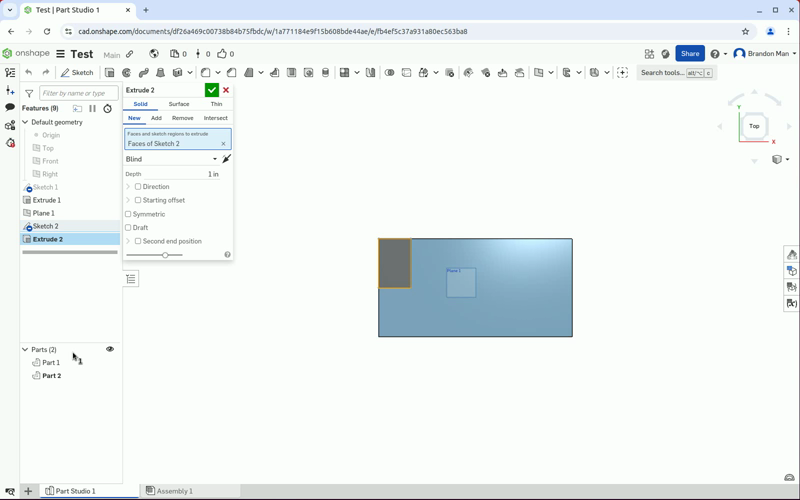
mouse_move(143, 106)
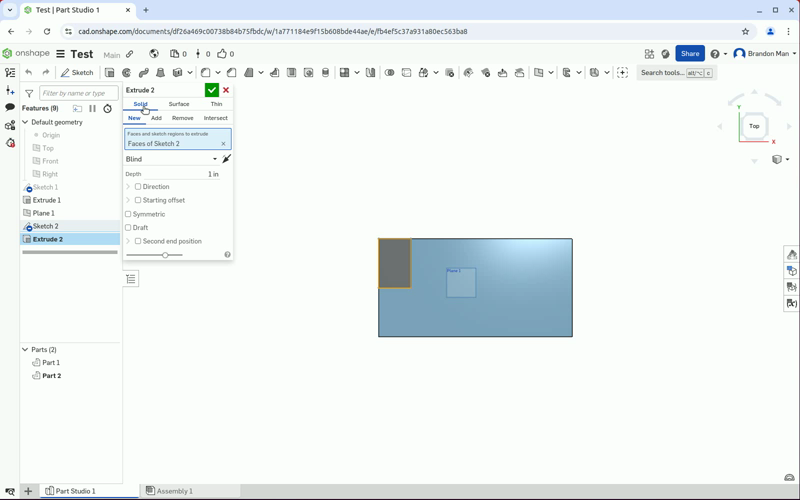
click(143, 106)
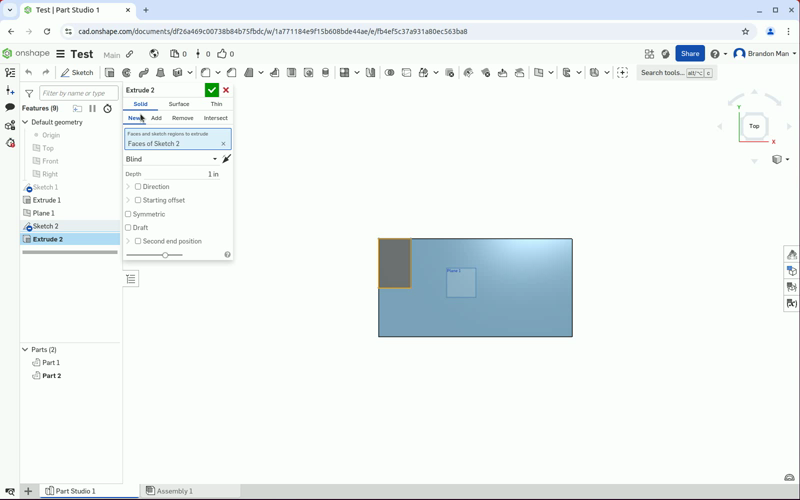
mouse_move(137, 120)
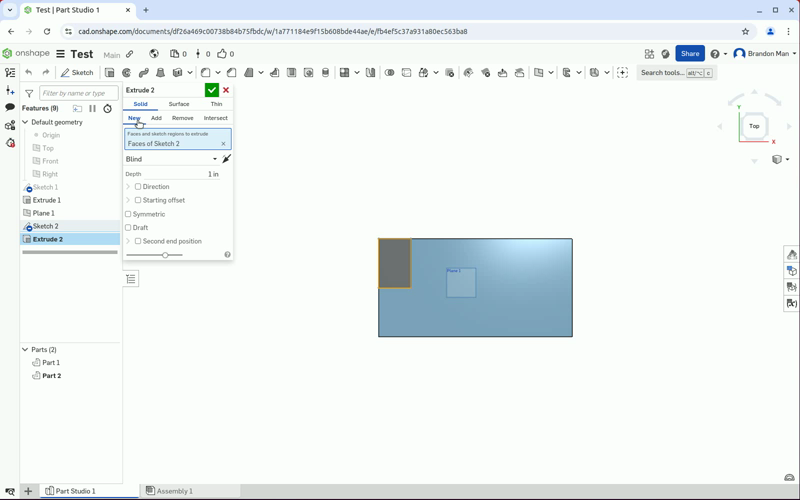
click(137, 120)
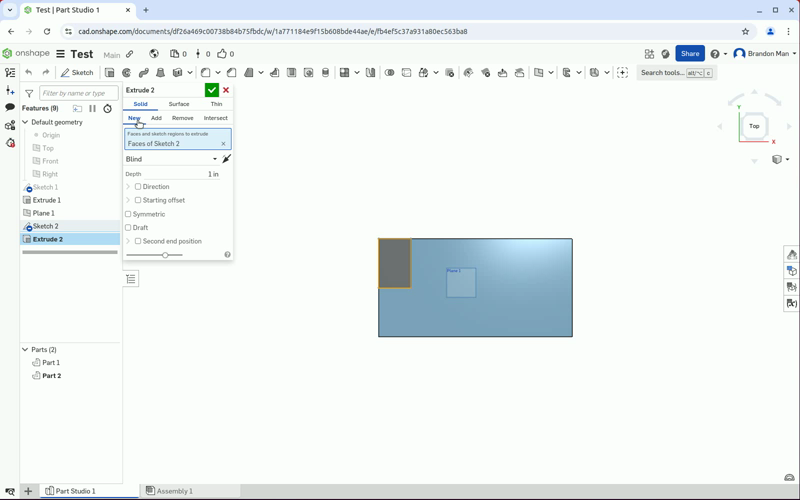
key(tab, 4)
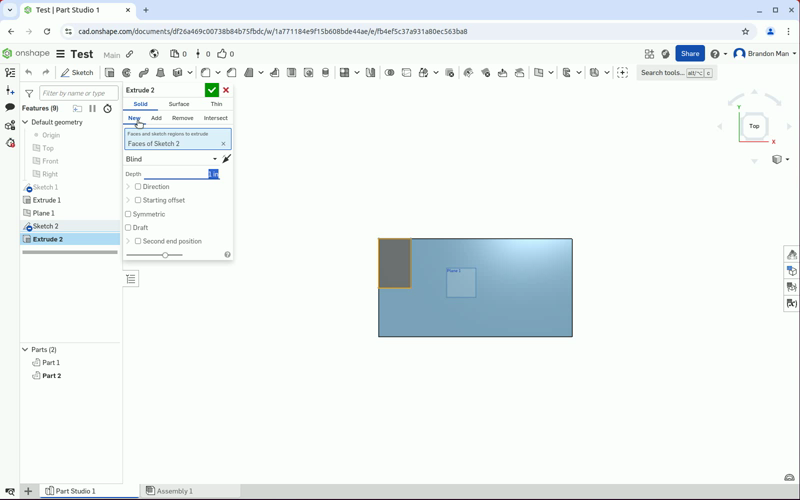
text(6.74)
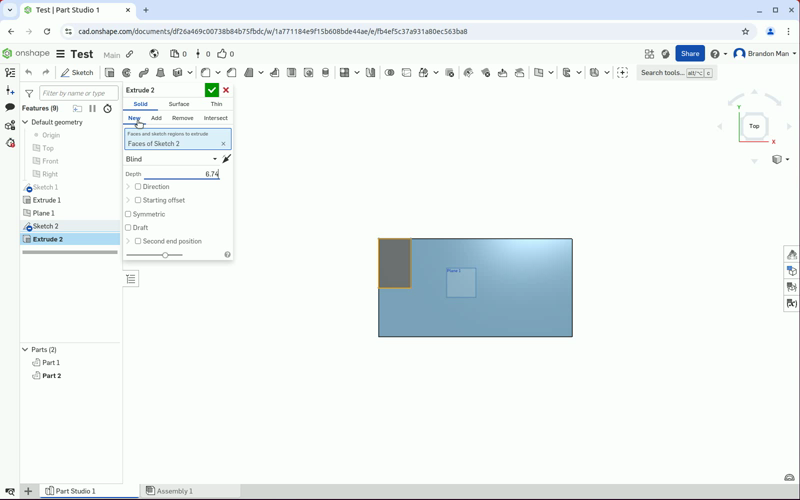
key(enter)
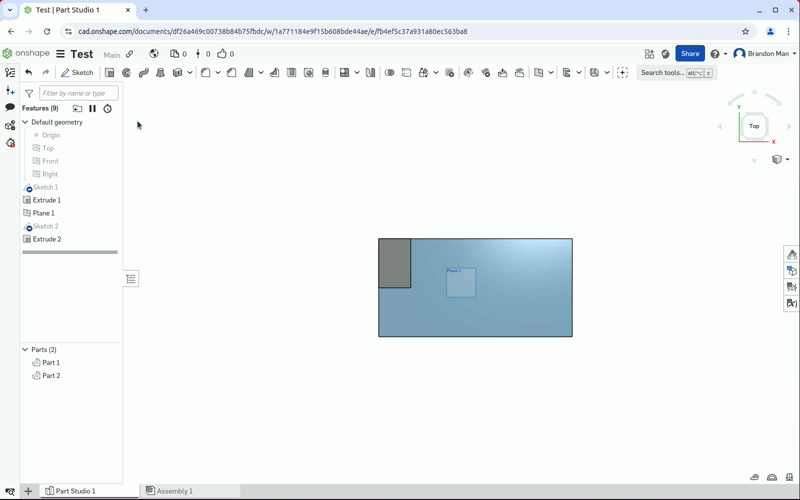
key(shift+h)
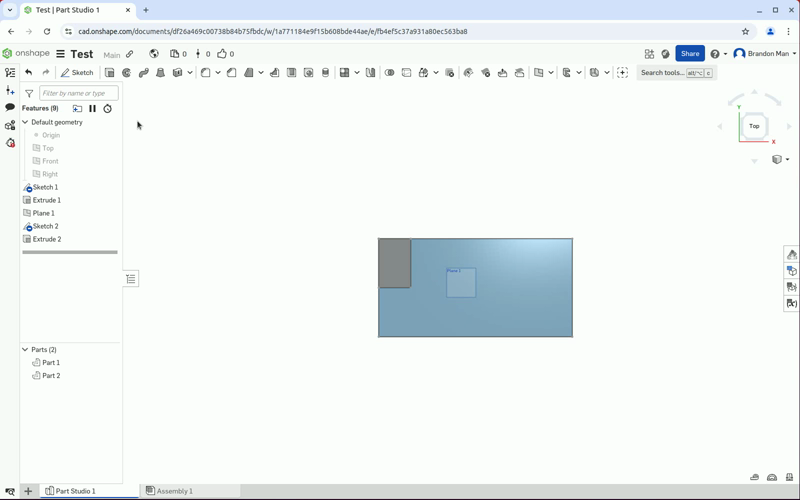
key(shift+h)
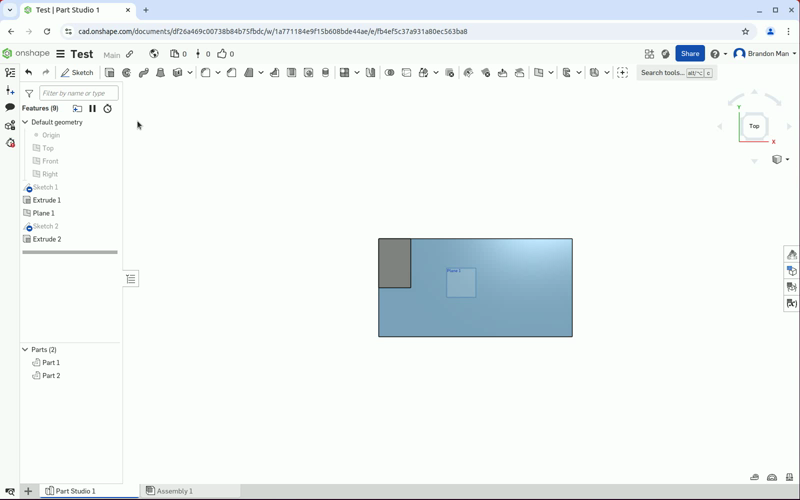
mouse_move(73, 189)
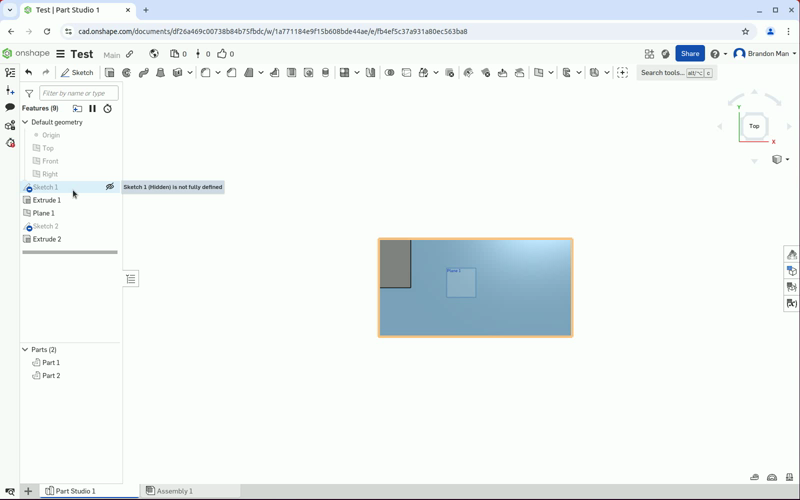
click(73, 189)
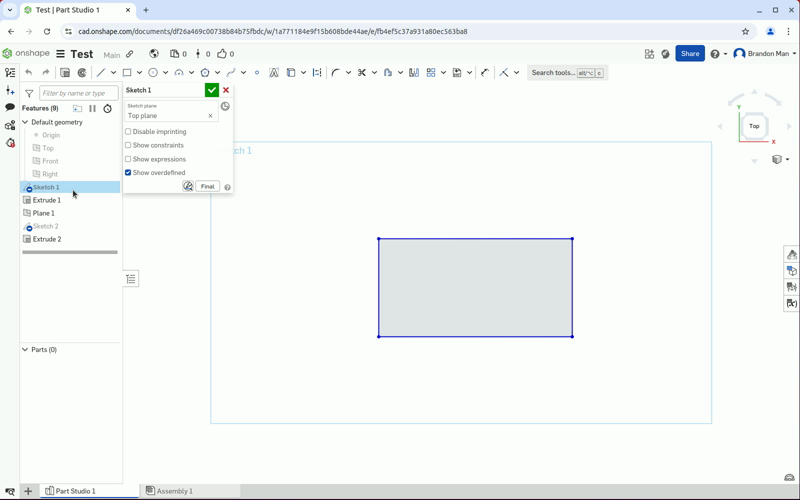
mouse_move(229, 92)
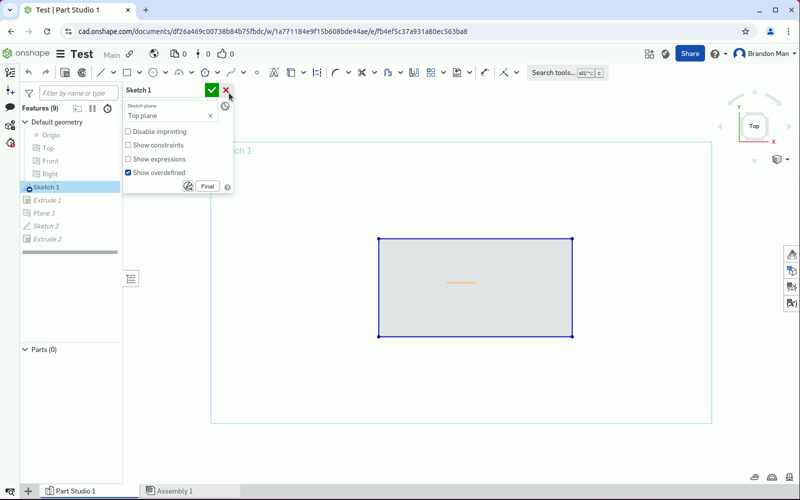
click(229, 92)
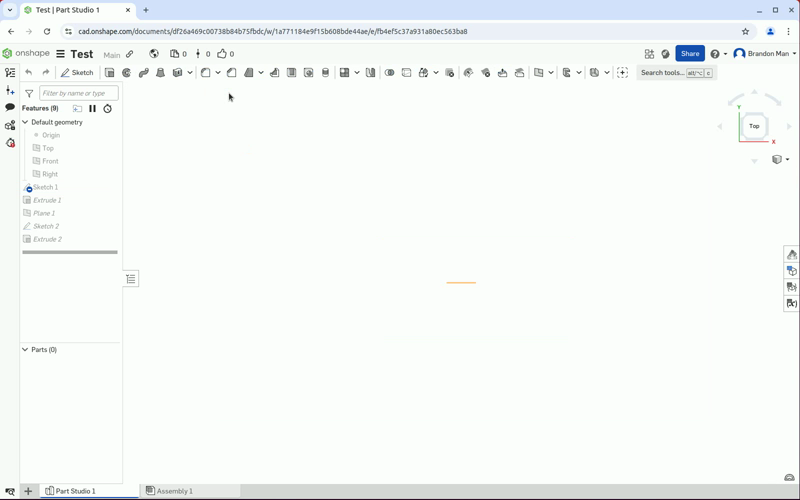
key(shift+s)
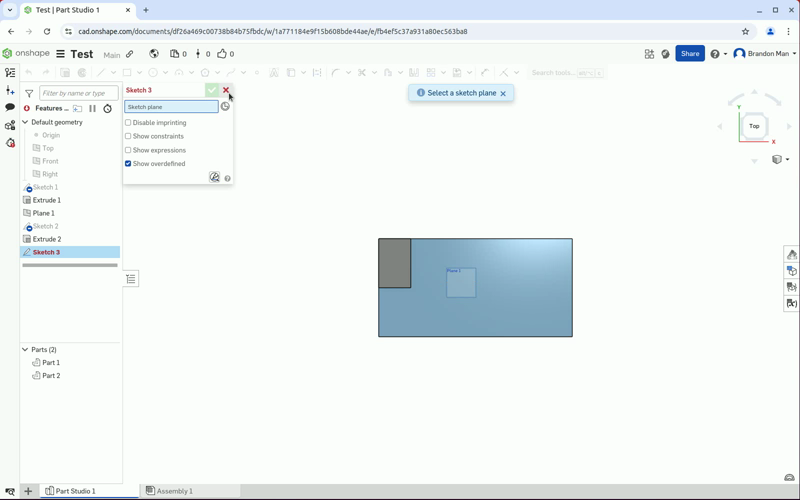
mouse_move(73, 215)
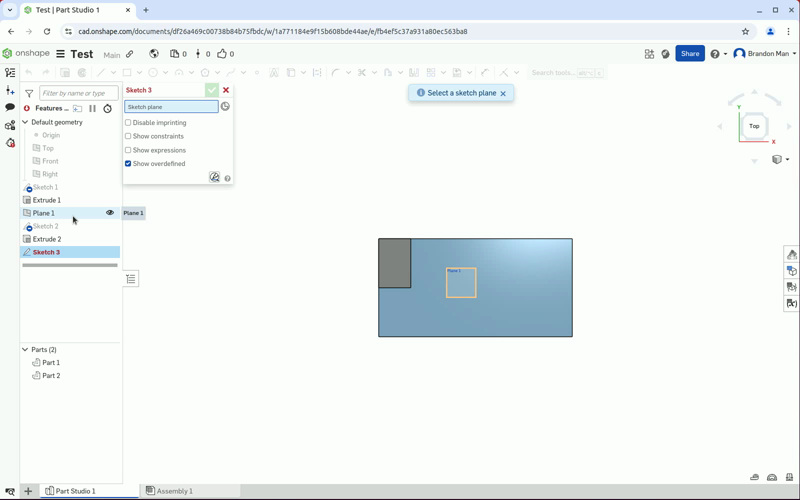
click(73, 215)
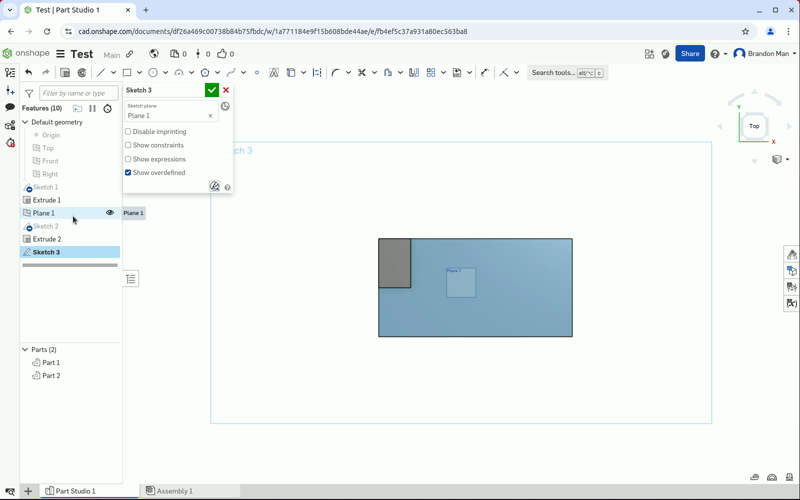
mouse_move(73, 352)
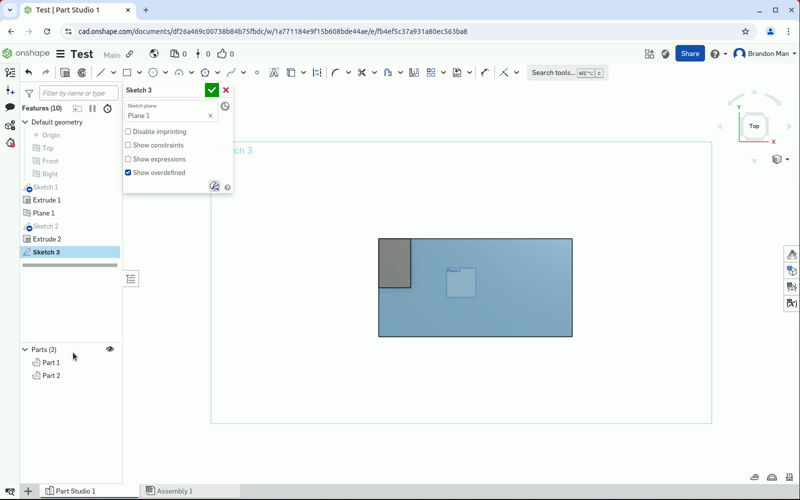
key(y)
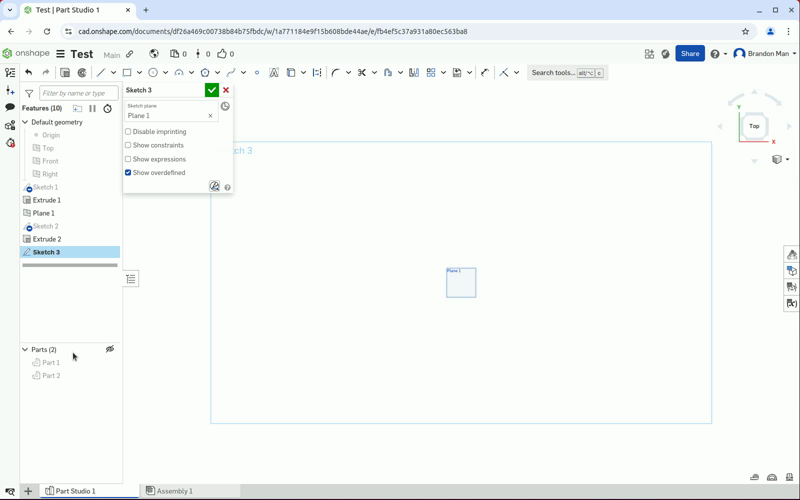
key(l)
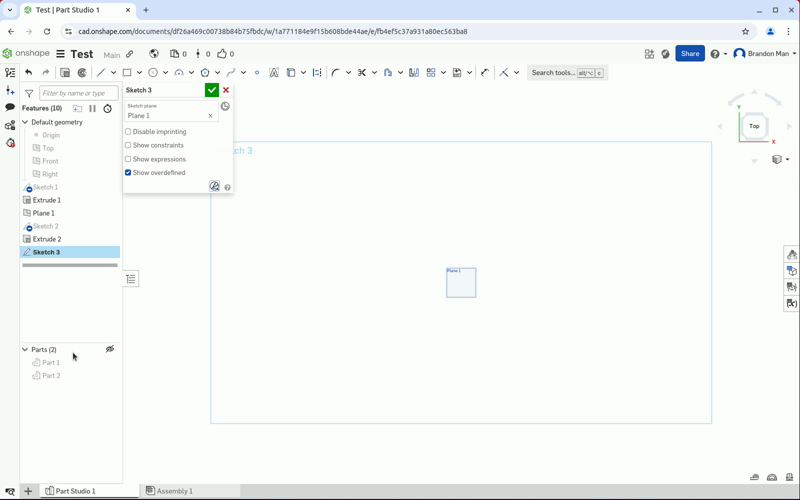
key_down(shift)
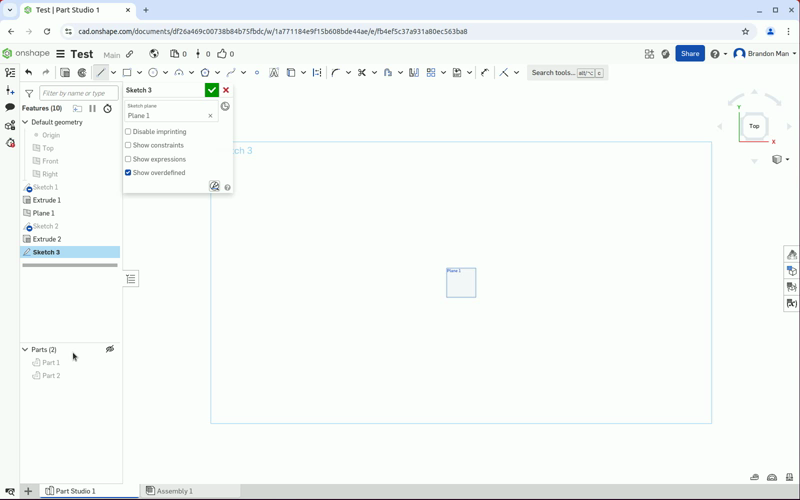
mouse_move(378, 336)
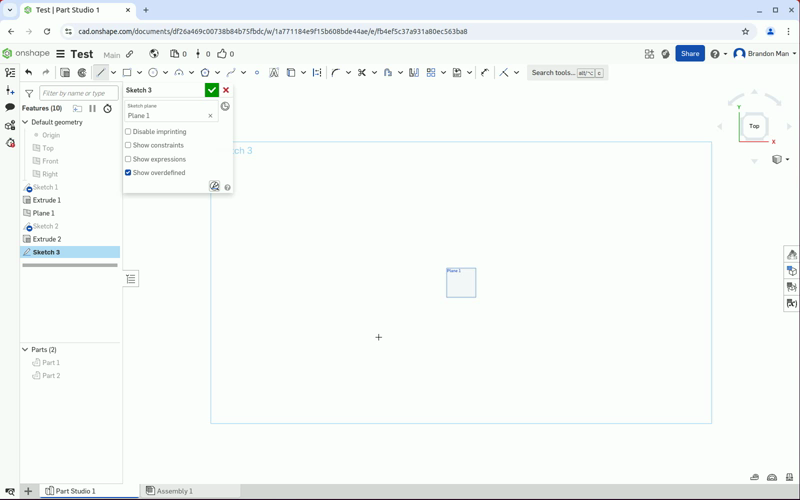
click(378, 336)
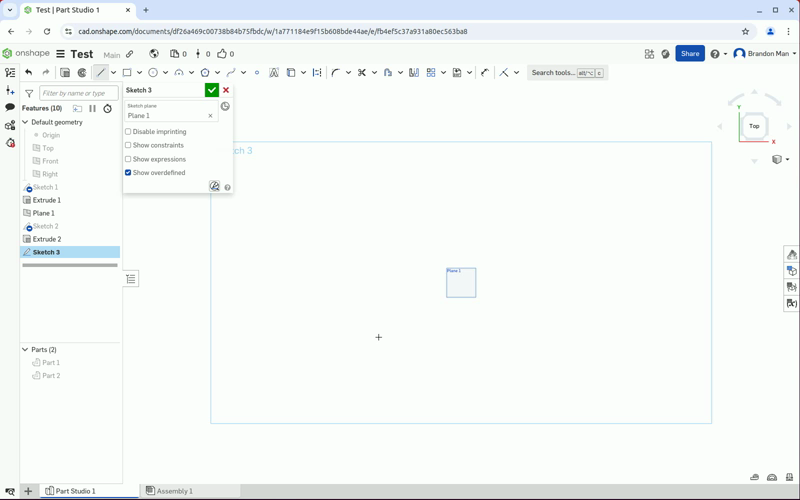
key_up(shift)
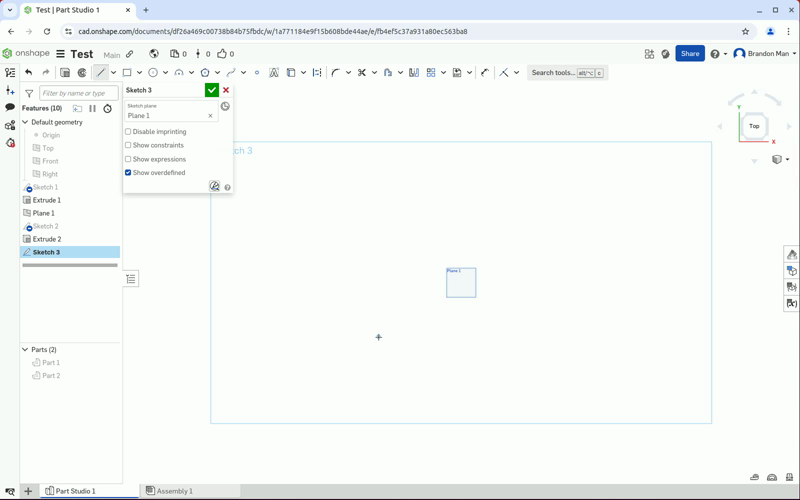
key_down(shift)
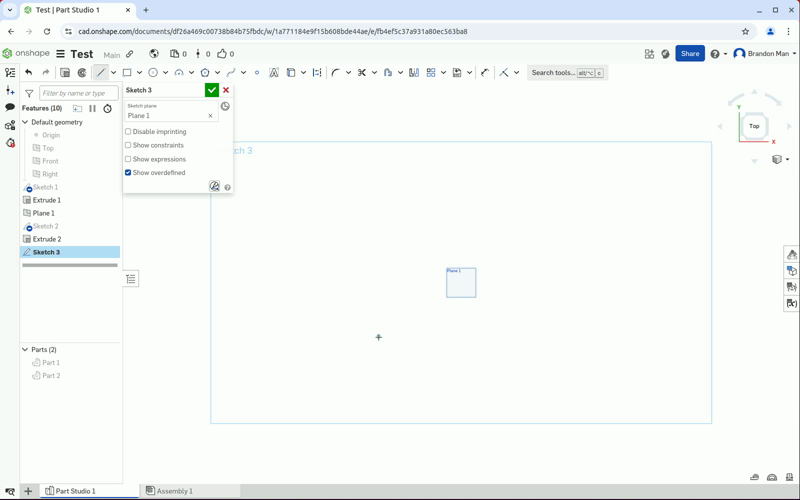
mouse_move(408, 336)
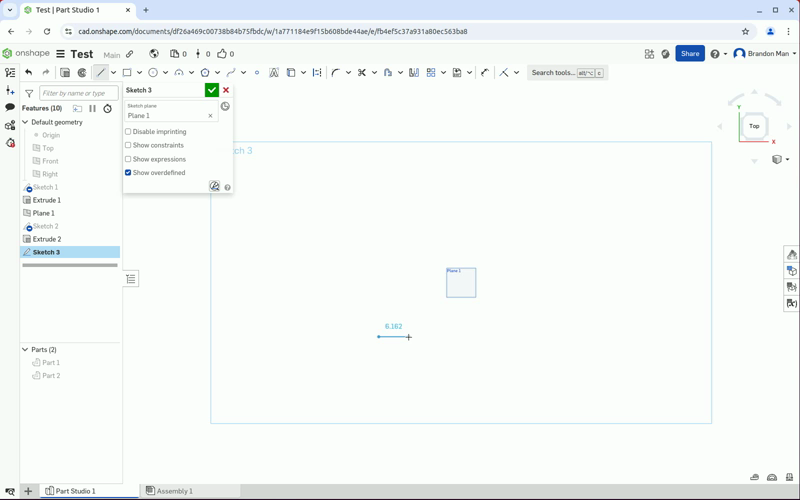
mouse_move(410, 336)
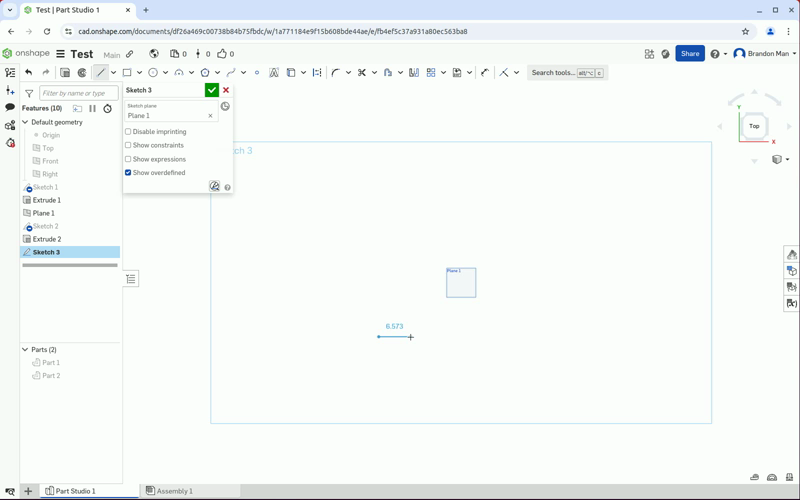
click(410, 336)
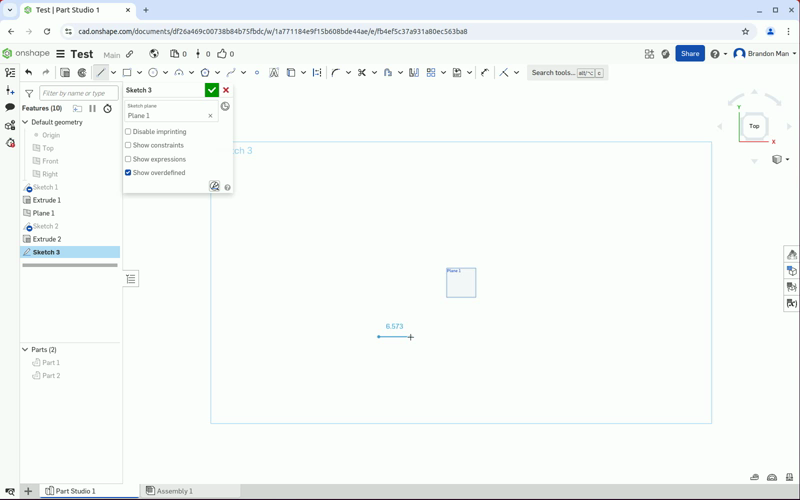
key_up(shift)
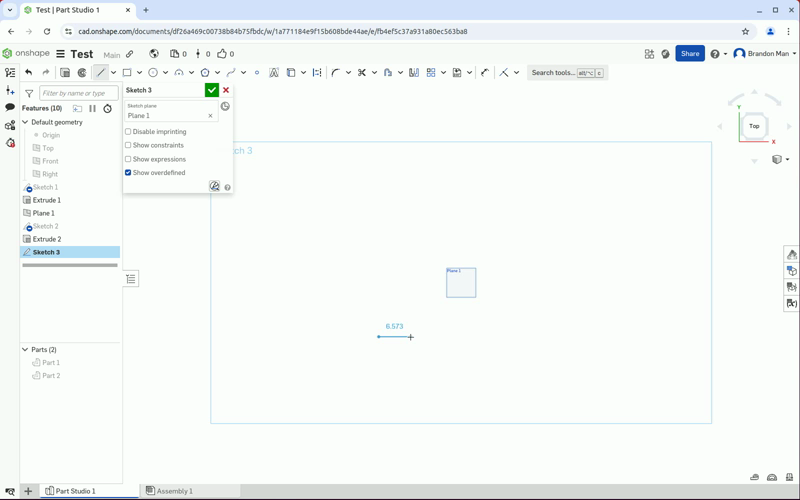
key_down(shift)
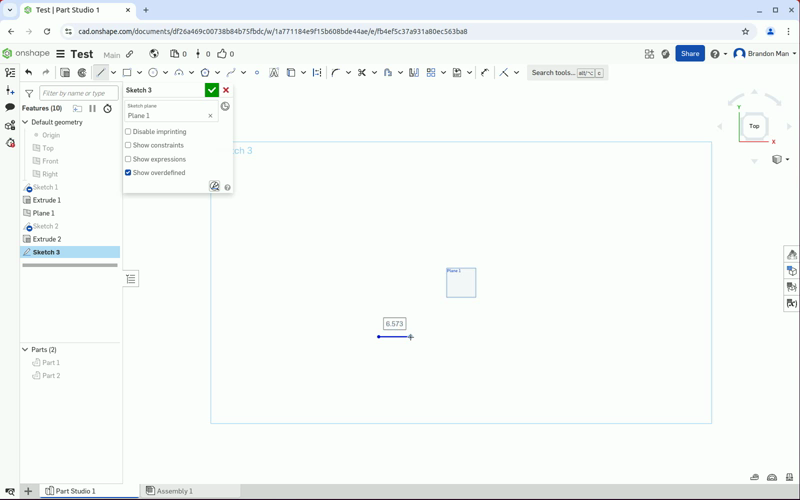
mouse_move(440, 336)
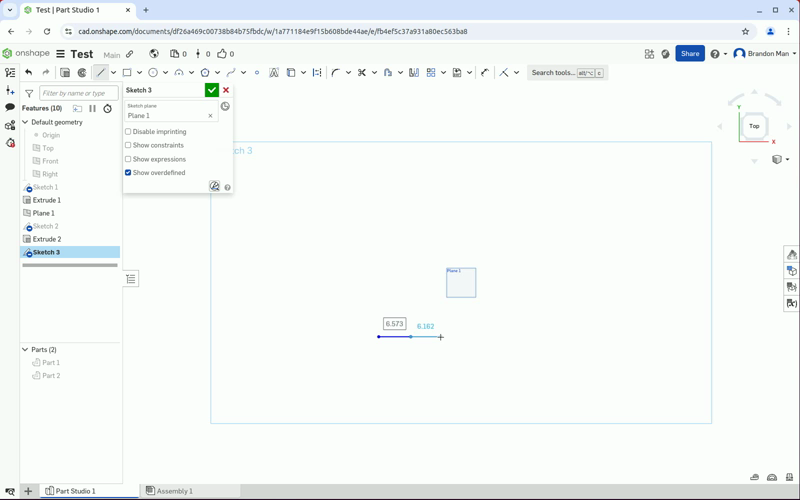
mouse_move(410, 288)
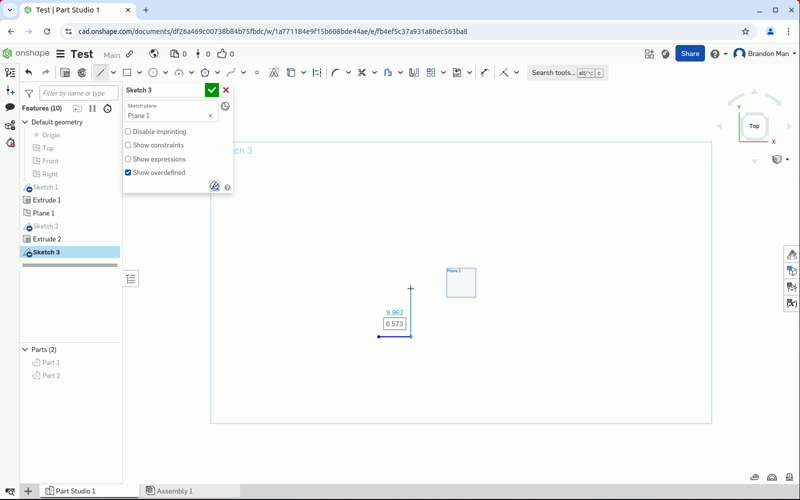
click(410, 288)
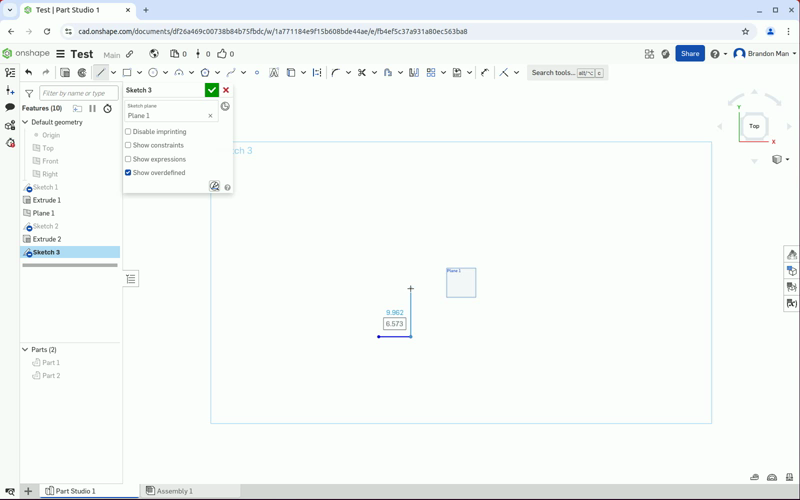
key_up(shift)
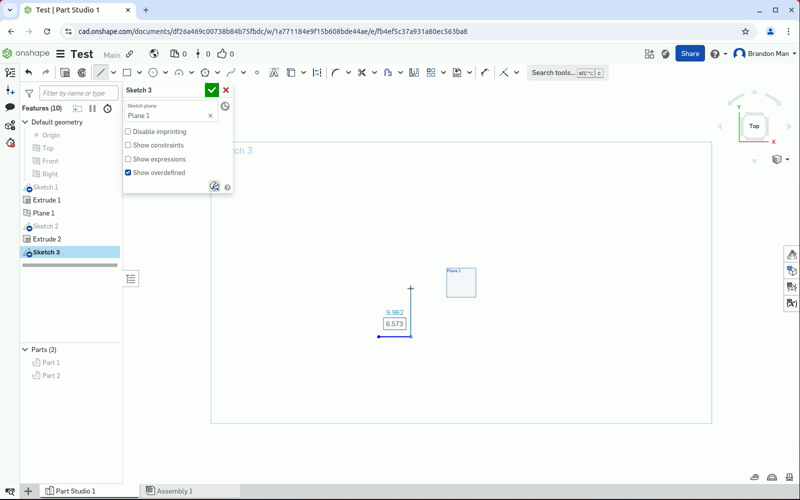
key_down(shift)
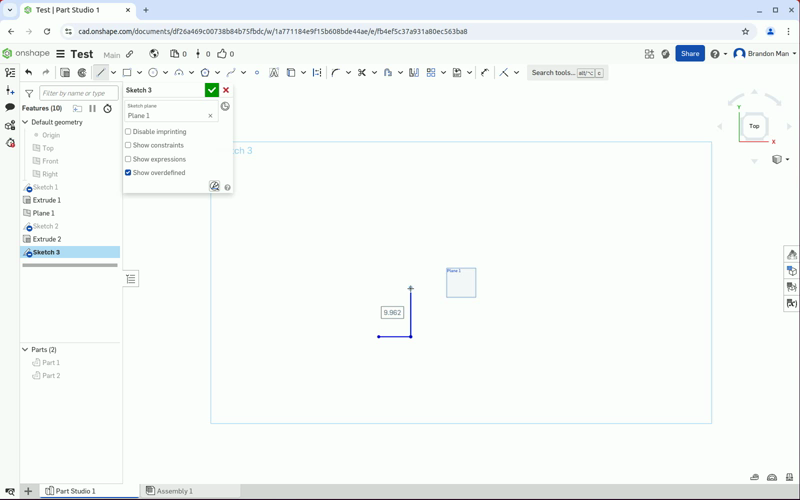
mouse_move(440, 288)
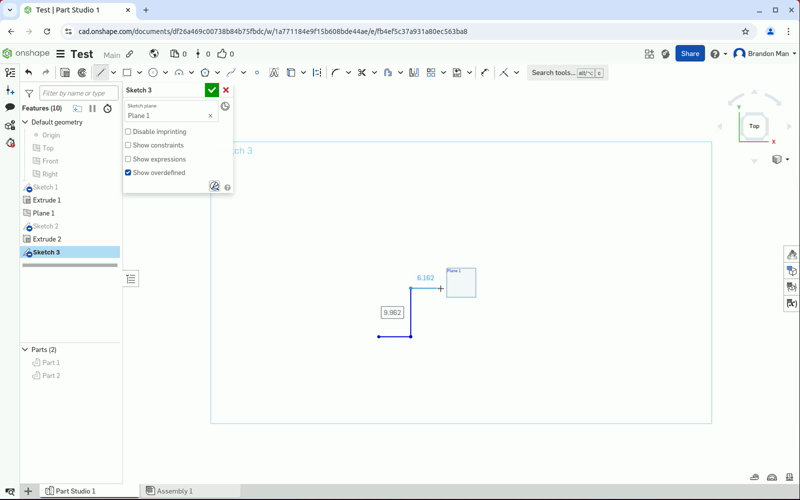
mouse_move(378, 288)
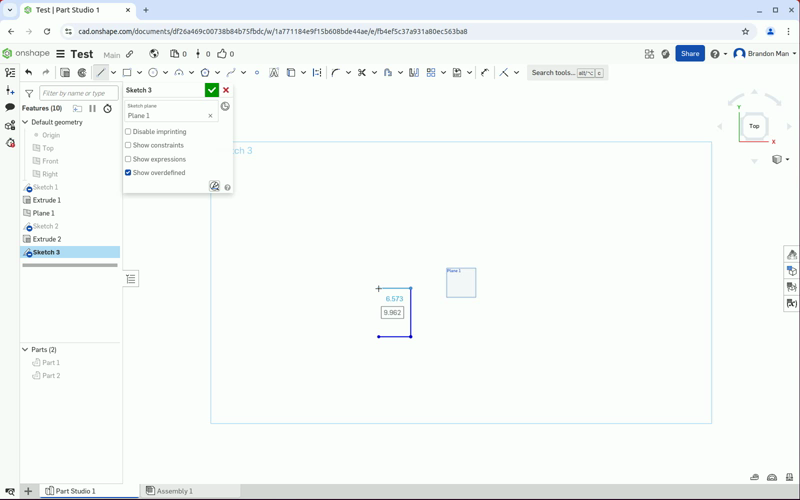
click(378, 288)
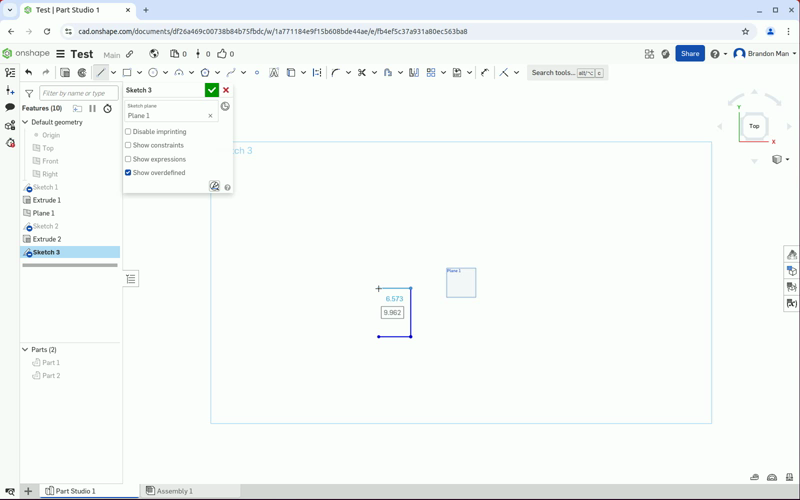
key_up(shift)
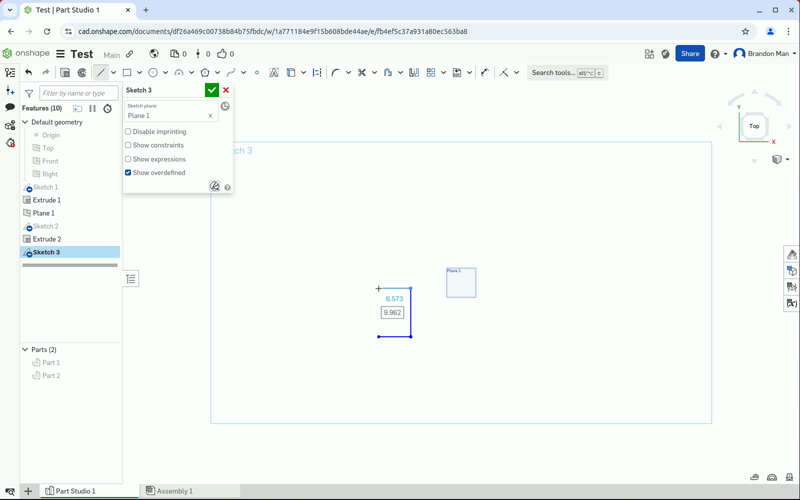
mouse_move(408, 288)
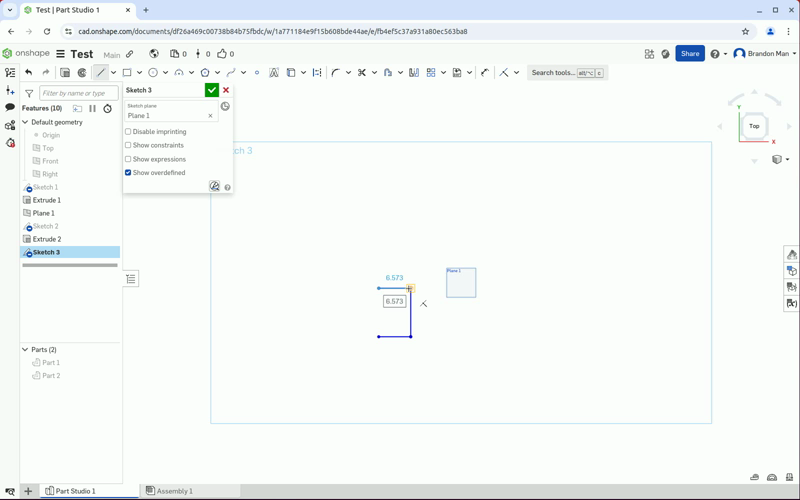
key_down(shift)
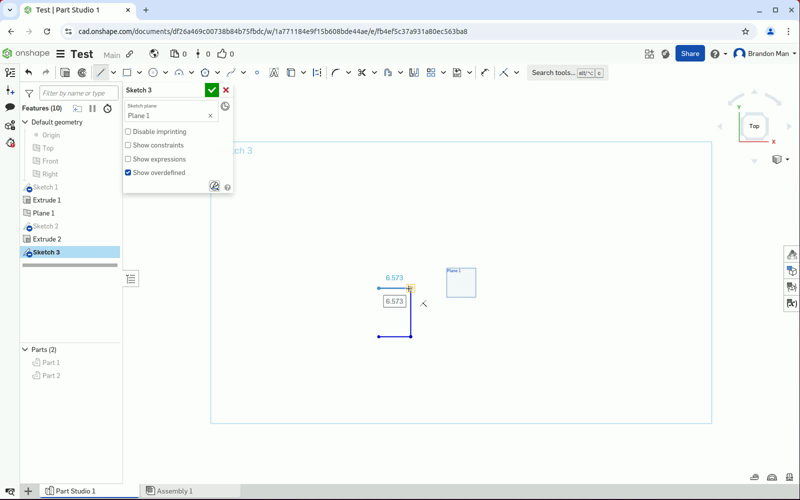
mouse_move(378, 336)
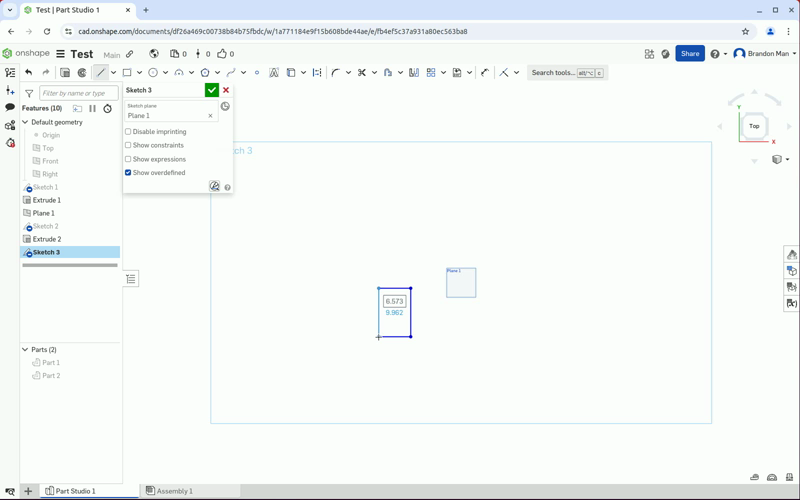
key_up(shift)
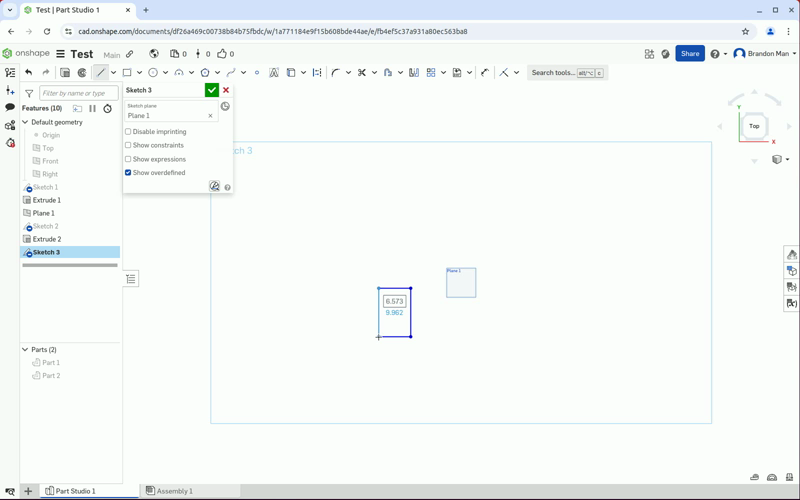
click(378, 336)
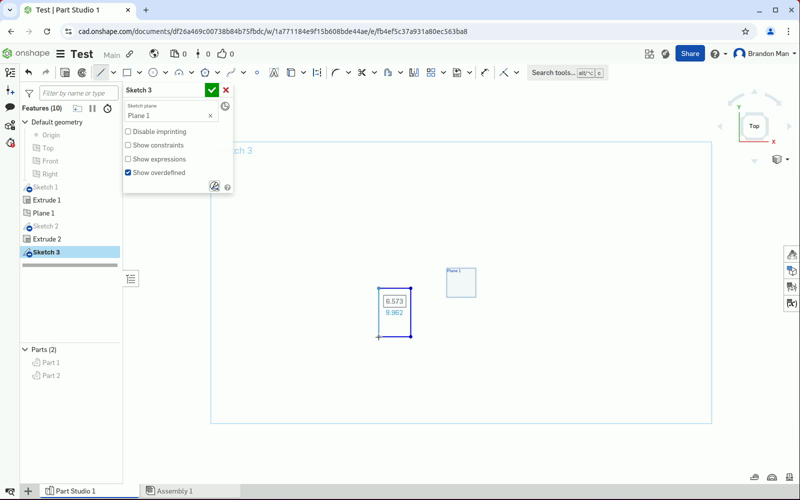
key(esc)
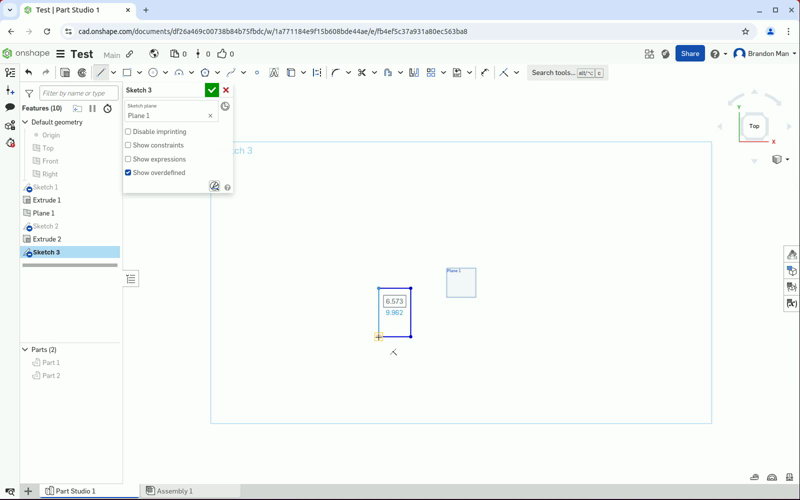
mouse_move(405, 300)
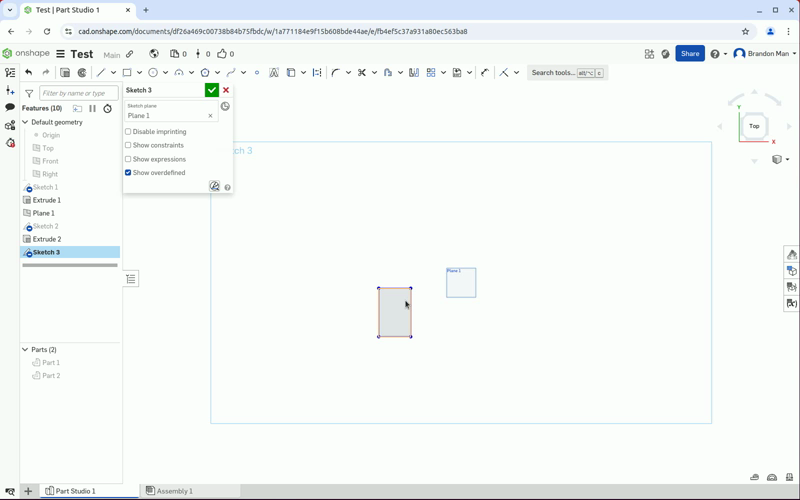
scroll(6)
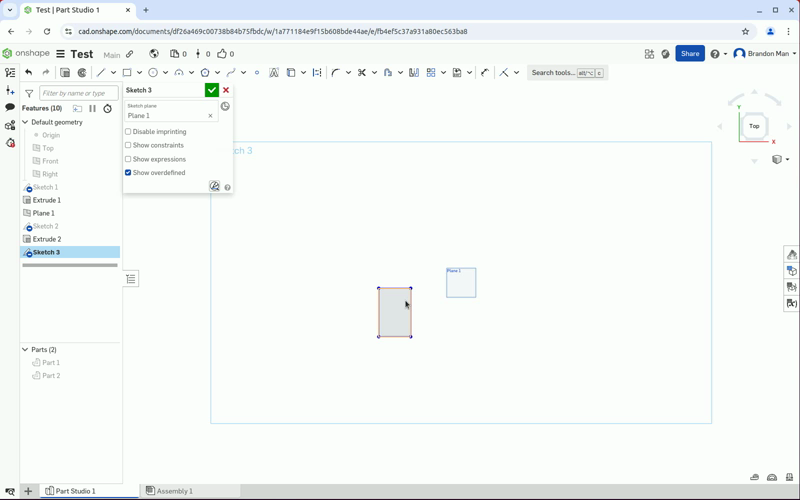
scroll(6)
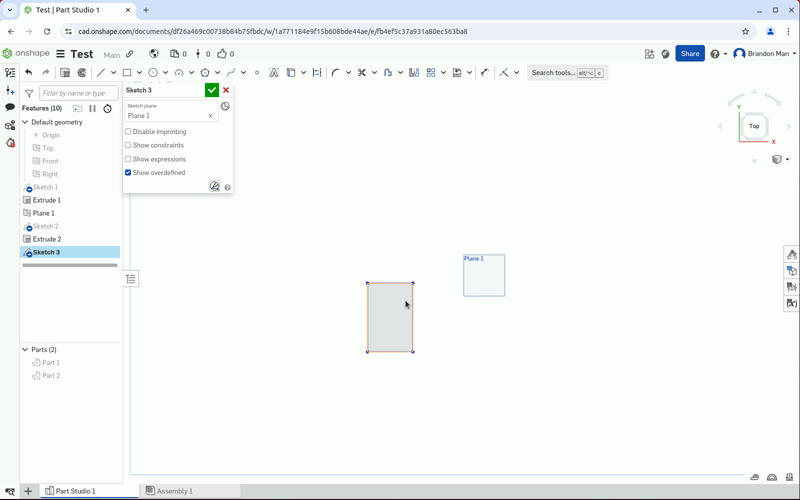
scroll(6)
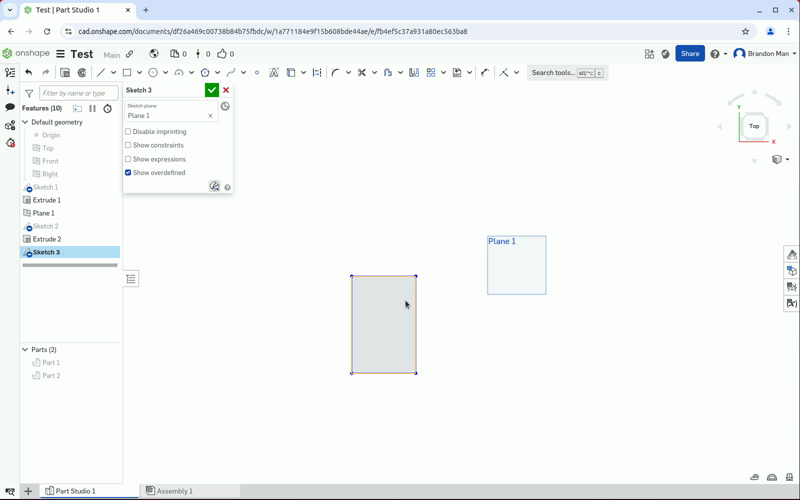
scroll(6)
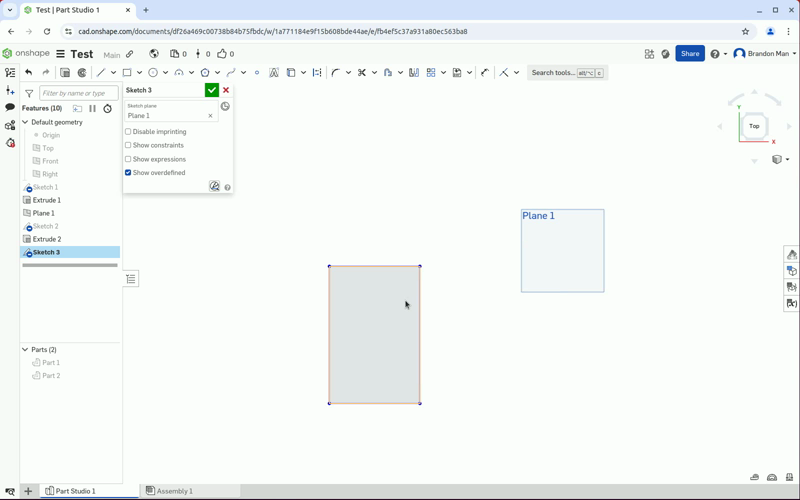
scroll(6)
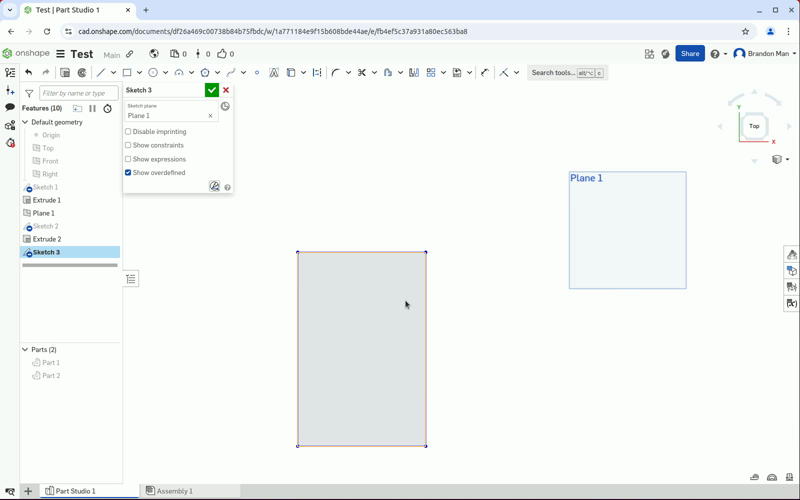
scroll(6)
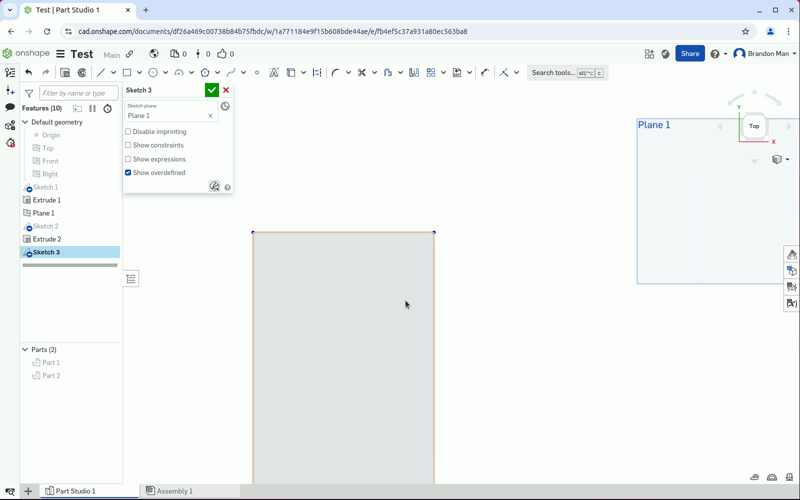
scroll(6)
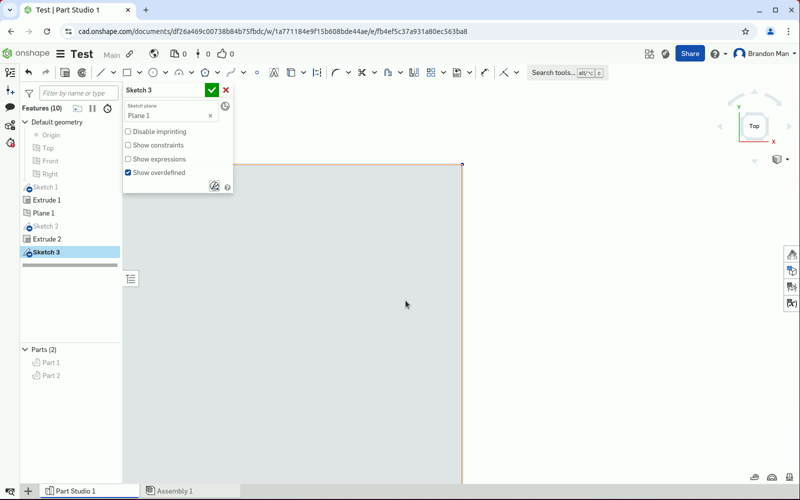
click(405, 300)
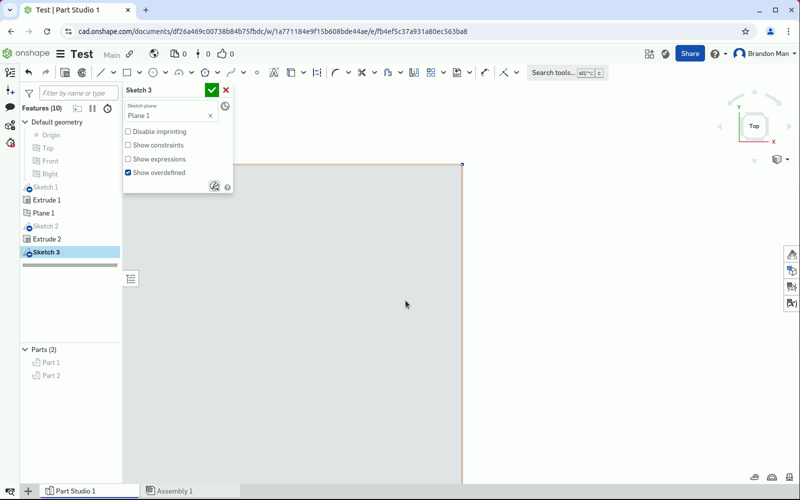
scroll(-6)
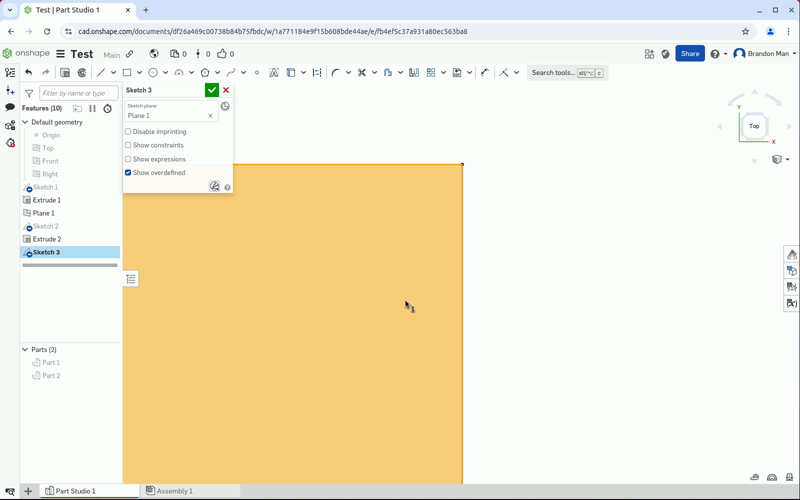
scroll(-6)
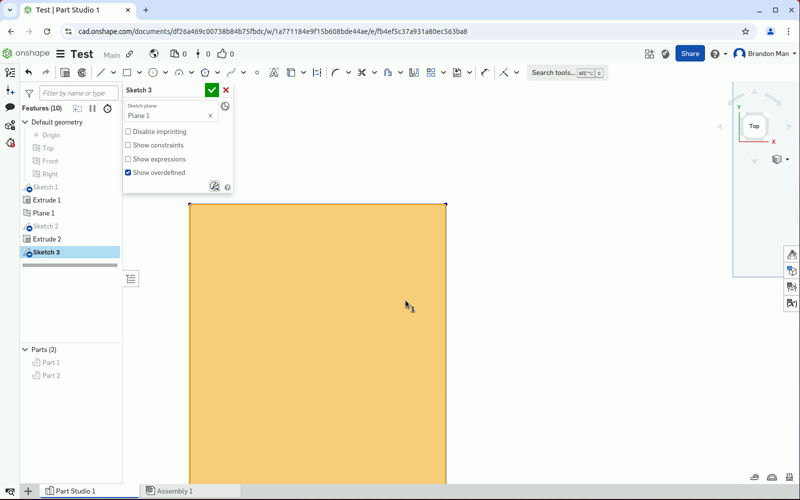
scroll(-6)
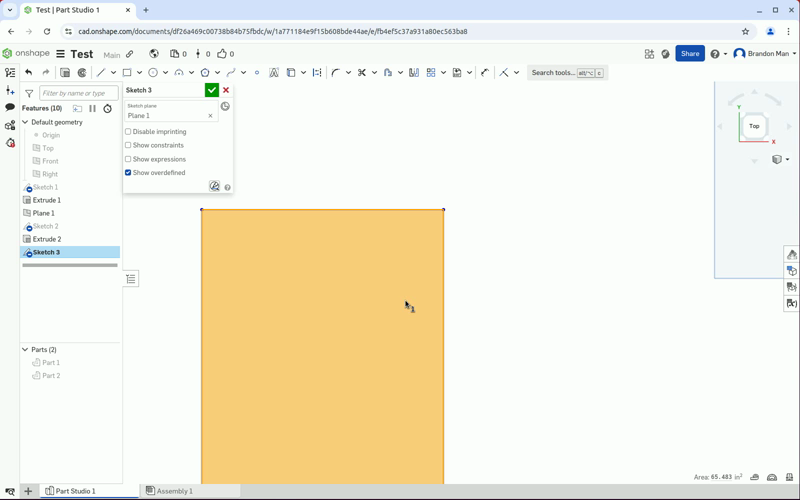
scroll(-6)
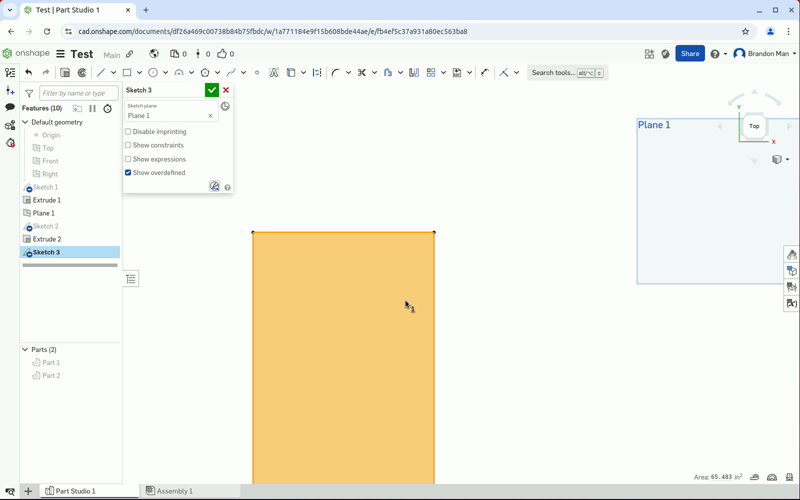
scroll(-6)
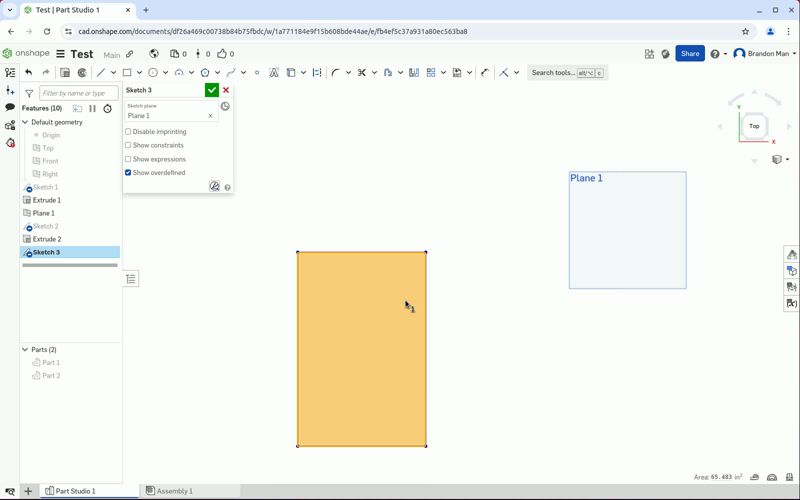
scroll(-6)
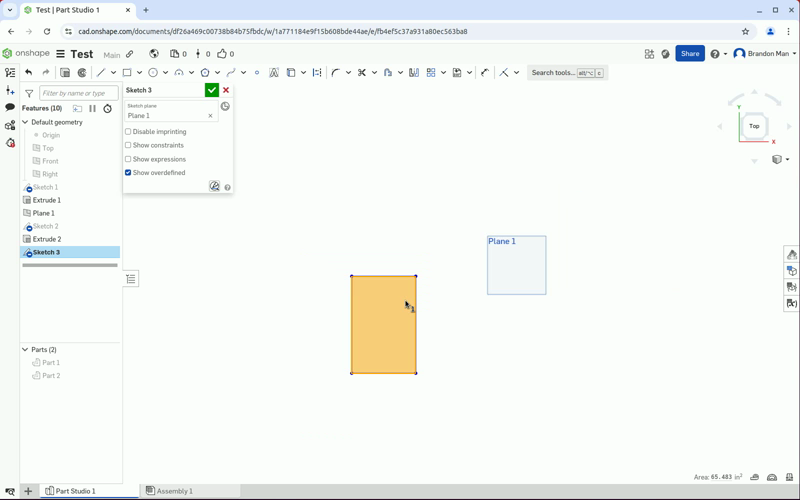
scroll(-6)
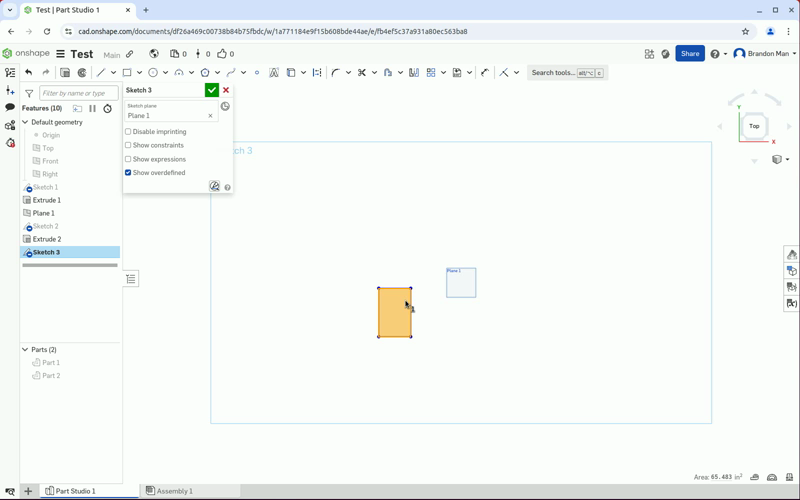
mouse_move(73, 352)
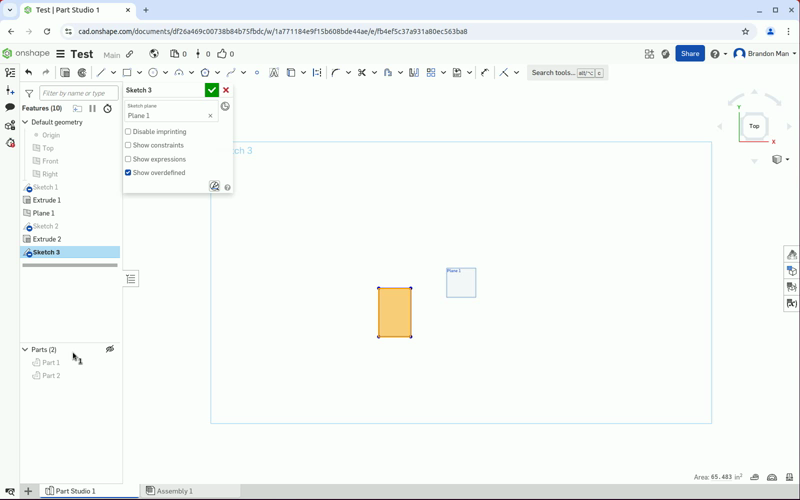
key(shift+y)
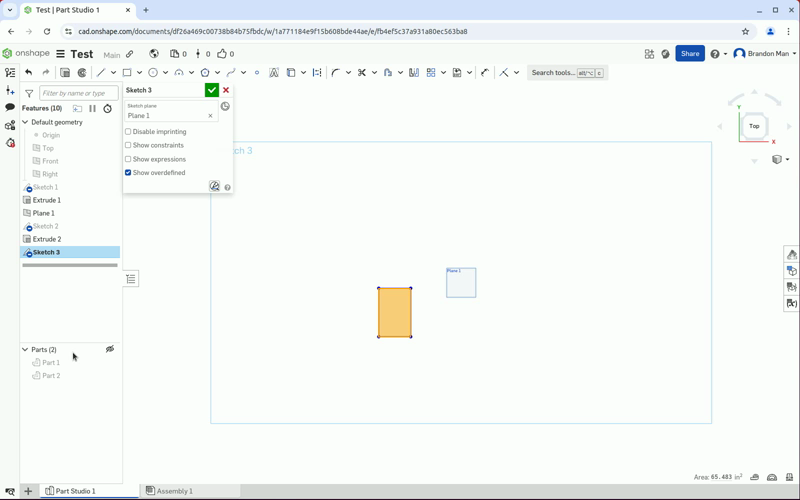
key(shift+e)
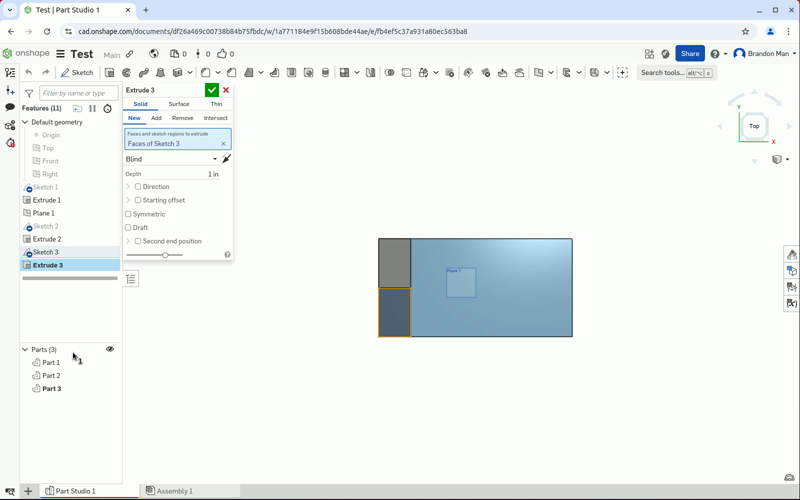
mouse_move(143, 106)
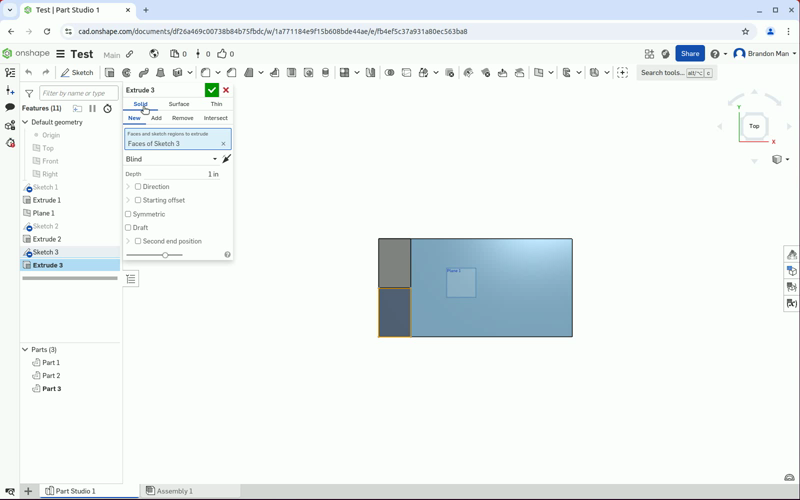
click(143, 106)
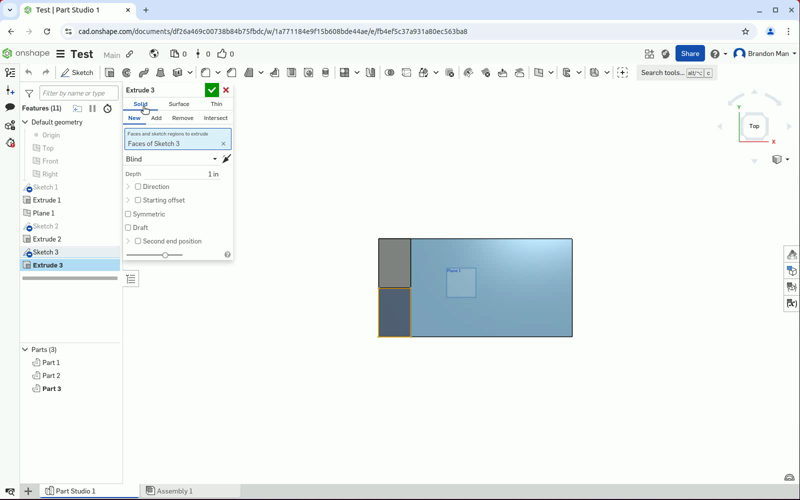
mouse_move(137, 120)
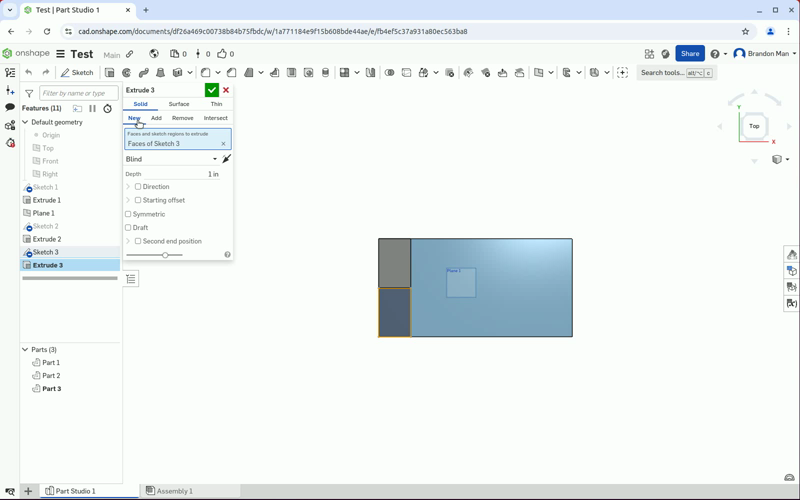
click(137, 120)
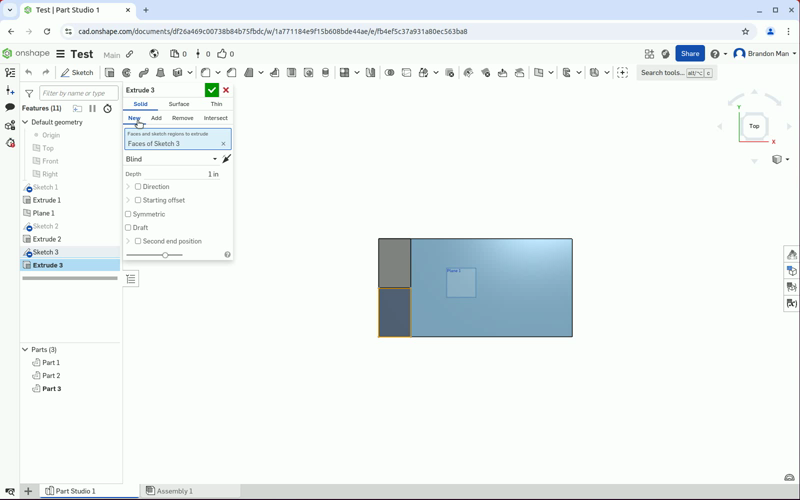
key(tab, 4)
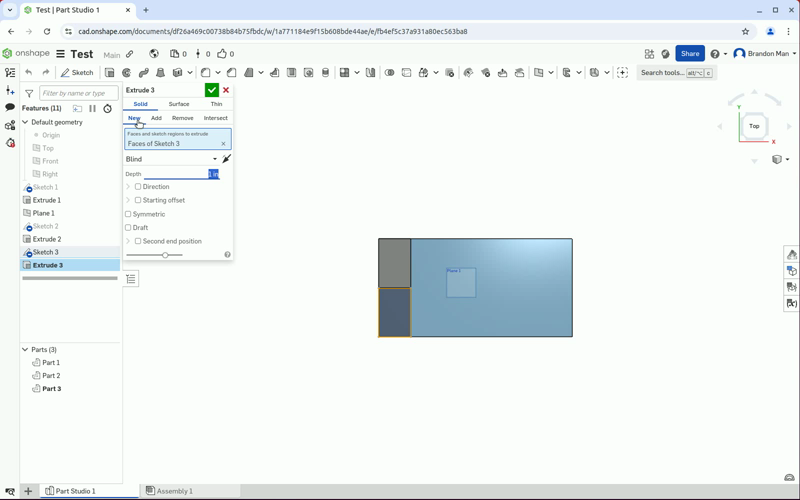
text(2.166)
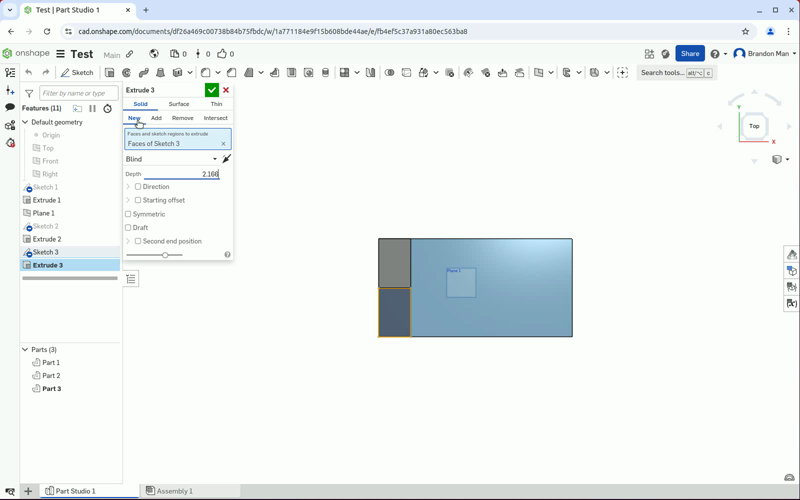
key(enter)
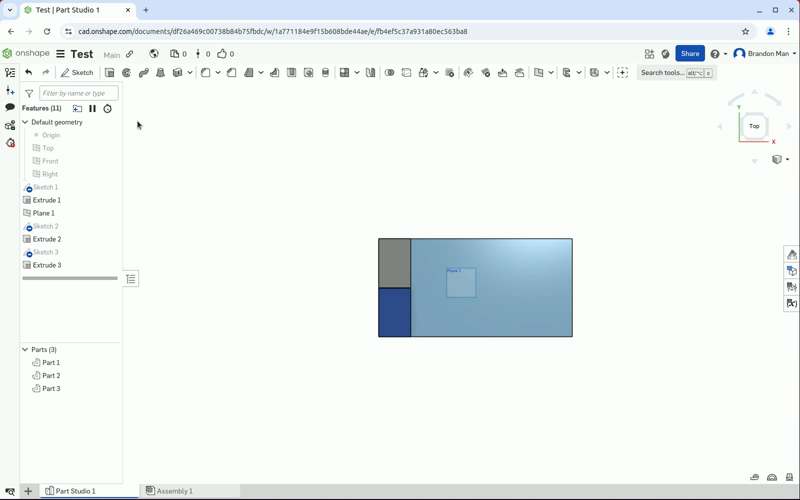
key(shift+h)
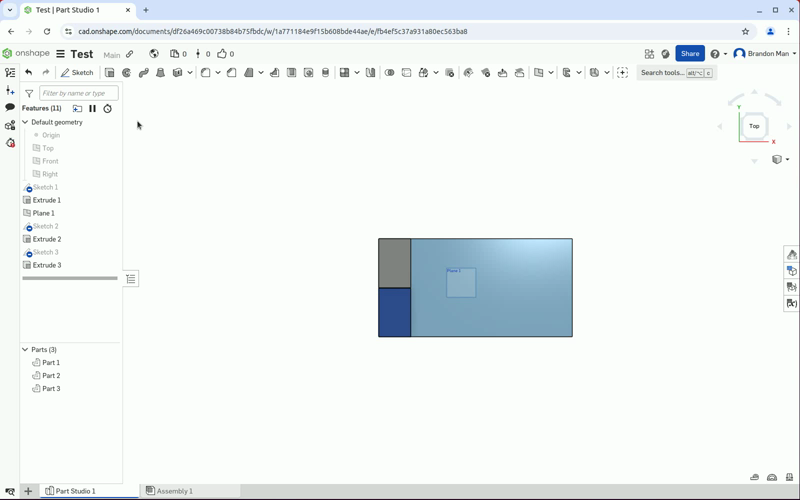
key(shift+h)
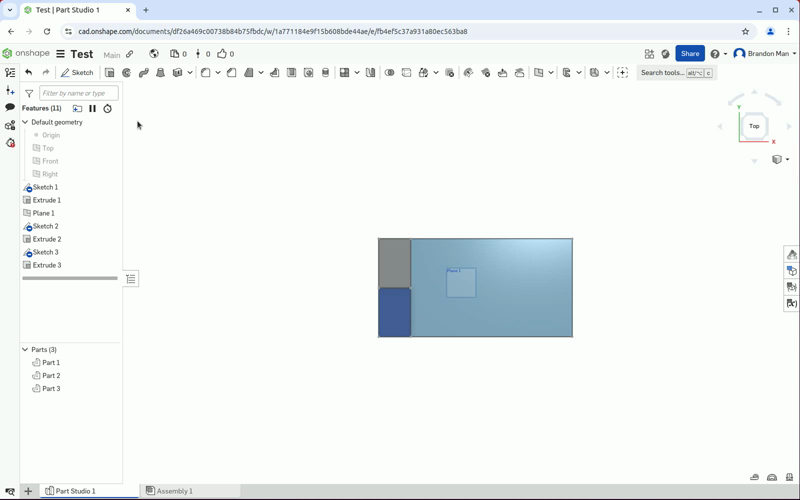
key(shift+7)
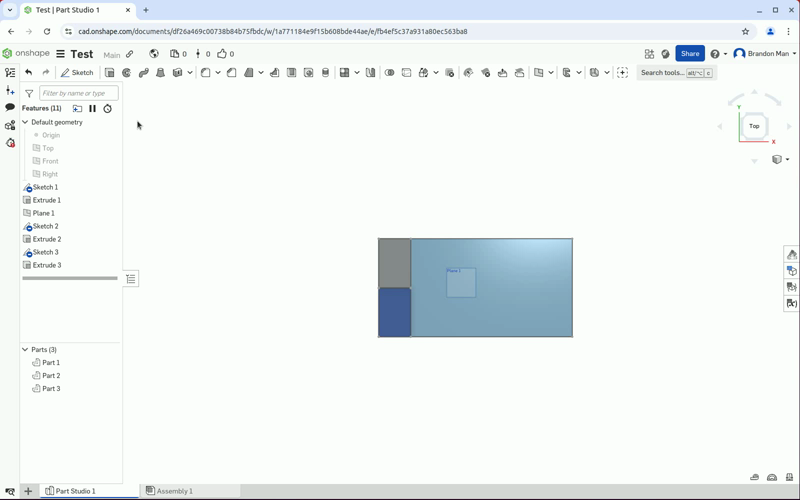
key(up, 3)
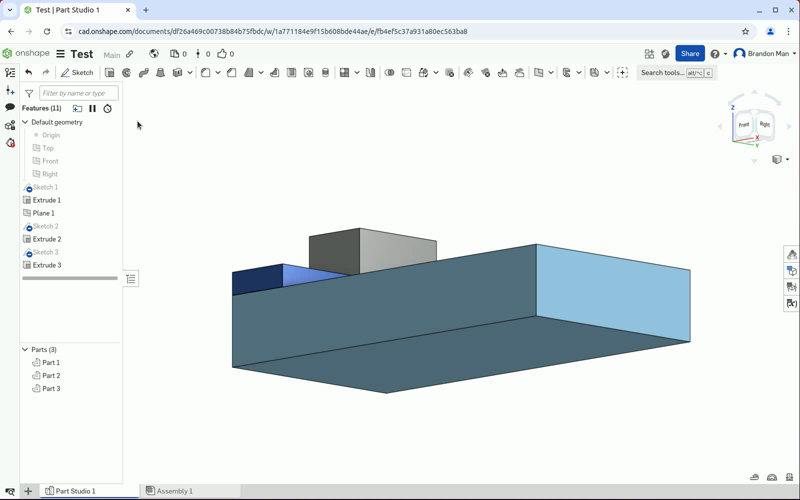
key(left, 3)
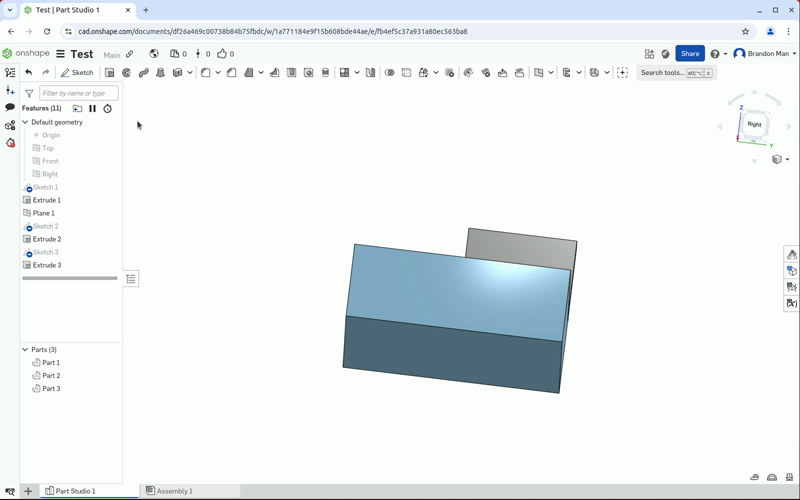
key(right, 3)
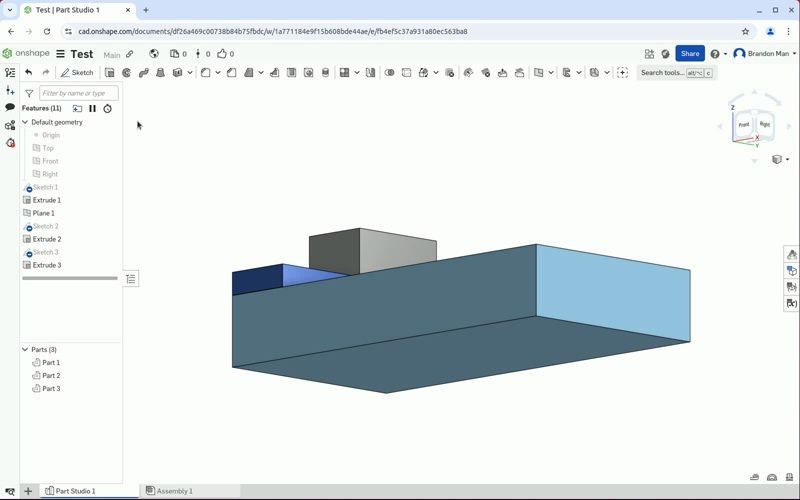
key(down, 3)
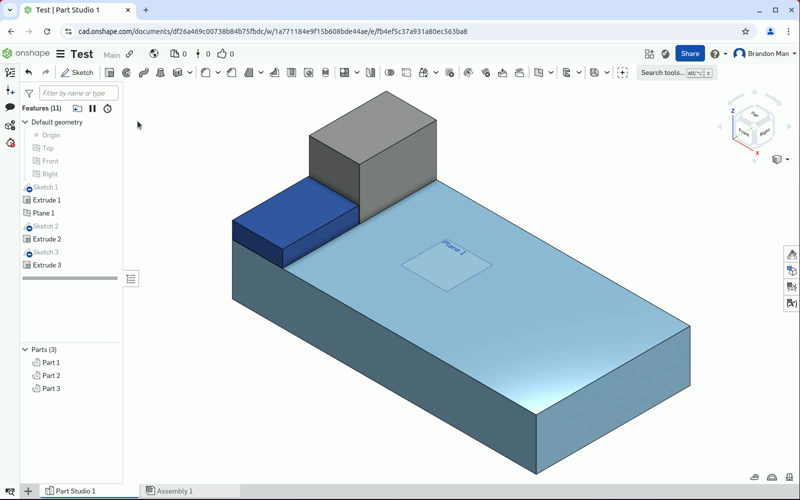
mouse_move(73, 189)
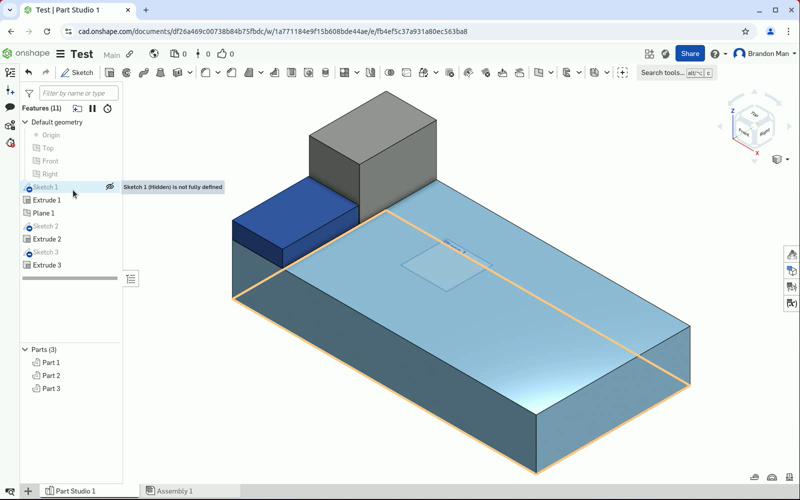
click(73, 189)